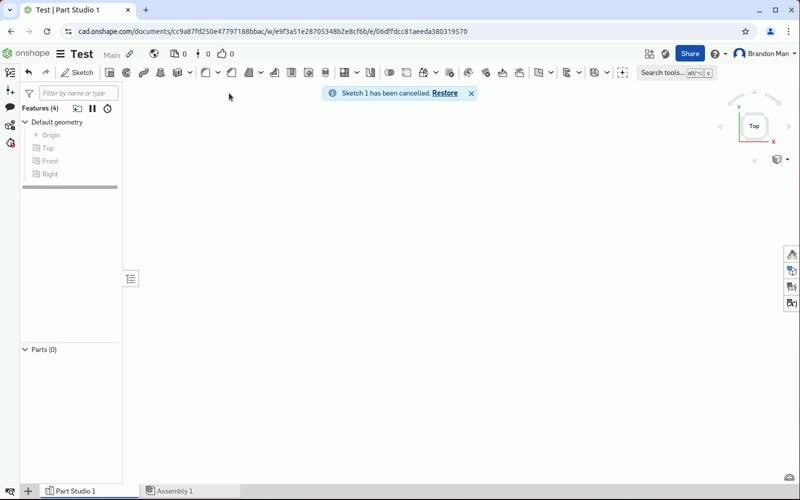
key(shift+h)
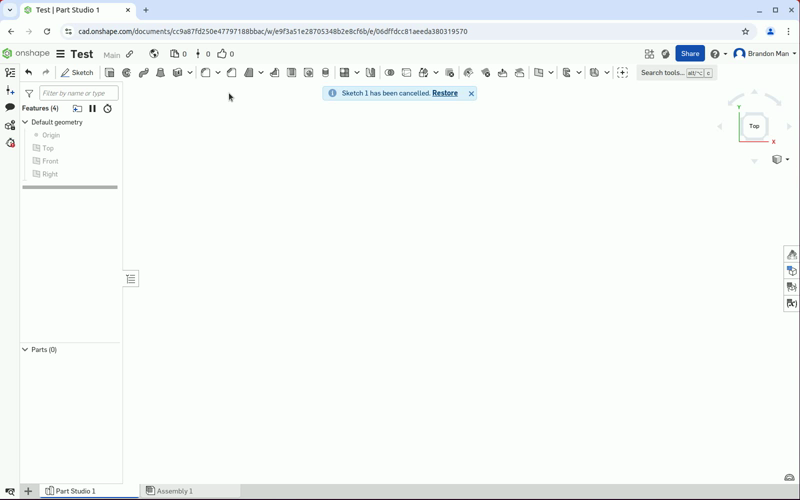
key(shift+s)
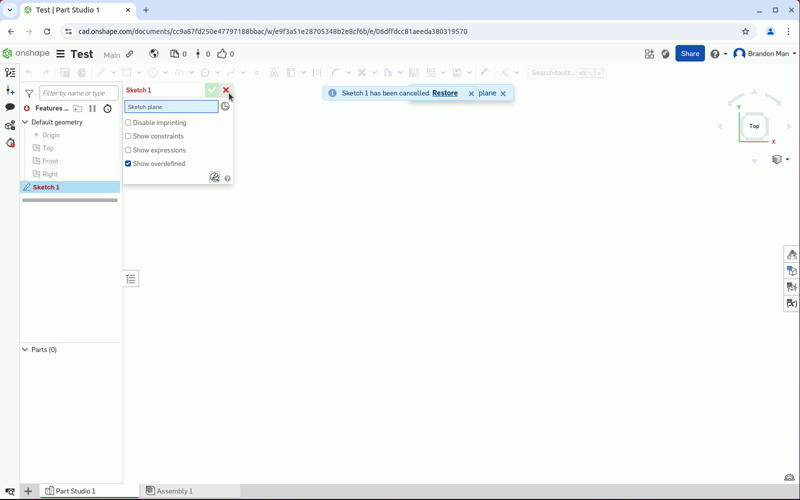
mouse_move(73, 150)
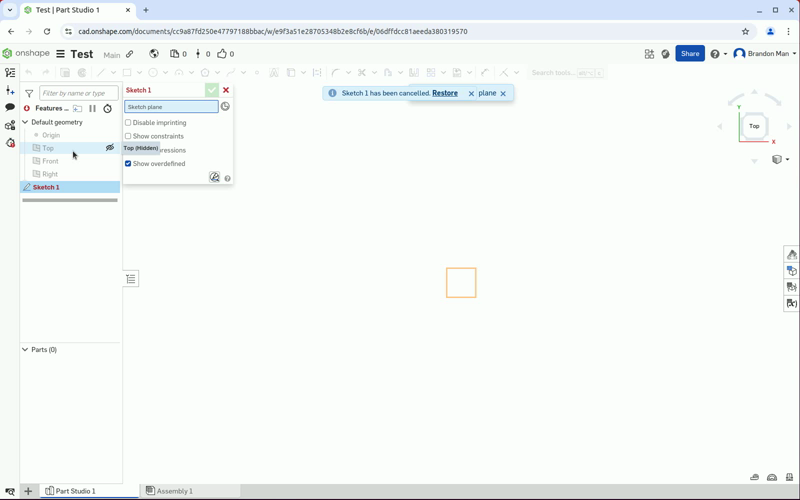
click(73, 150)
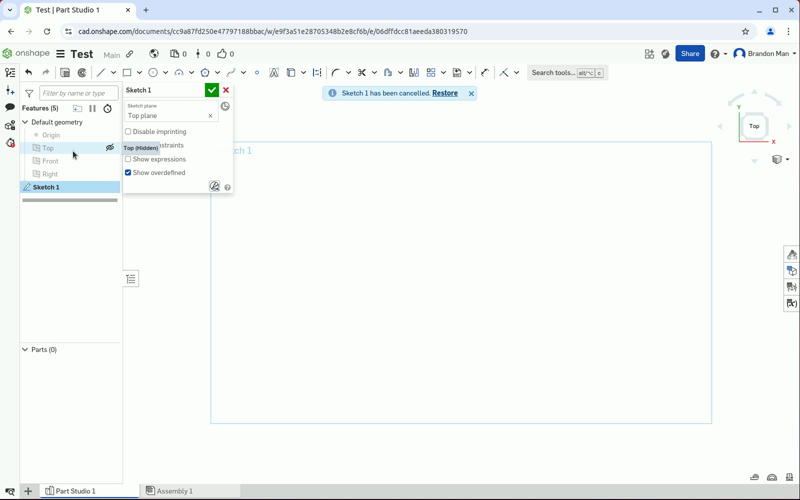
mouse_move(73, 352)
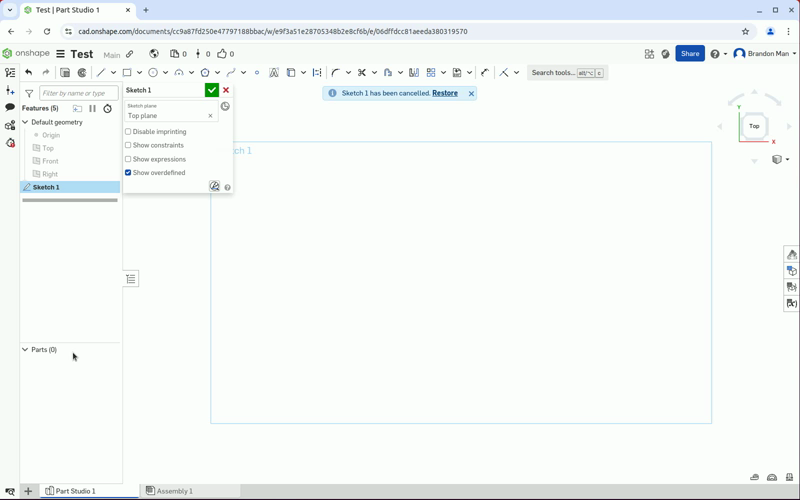
key(y)
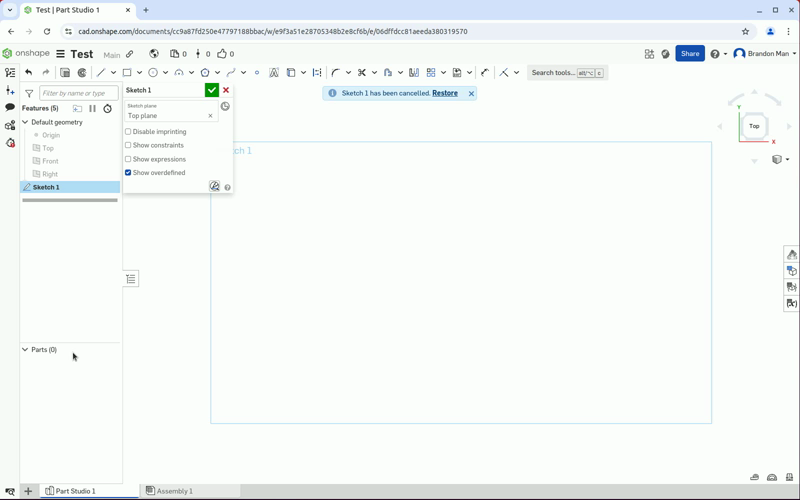
key(l)
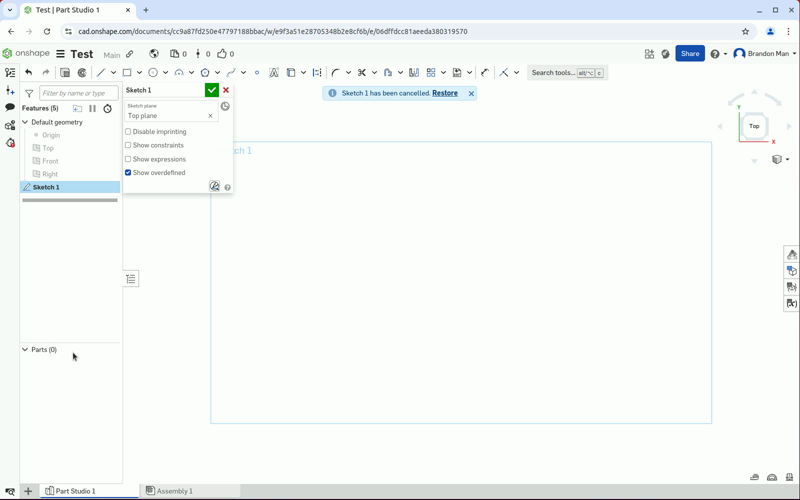
key_down(shift)
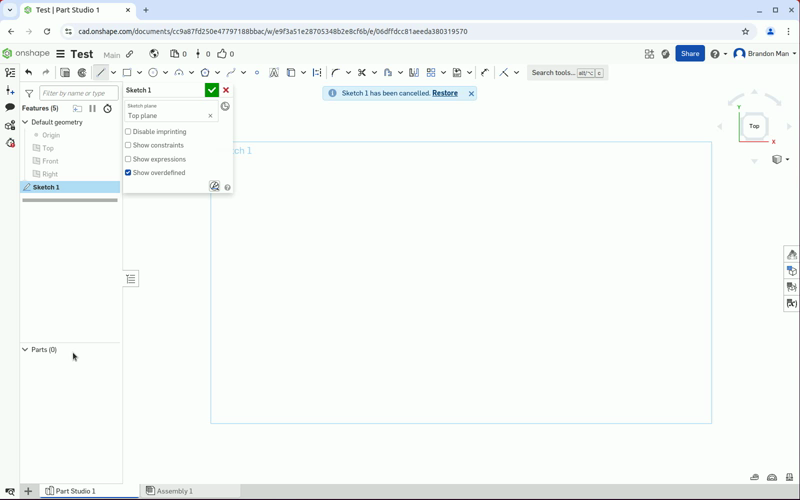
mouse_move(369, 315)
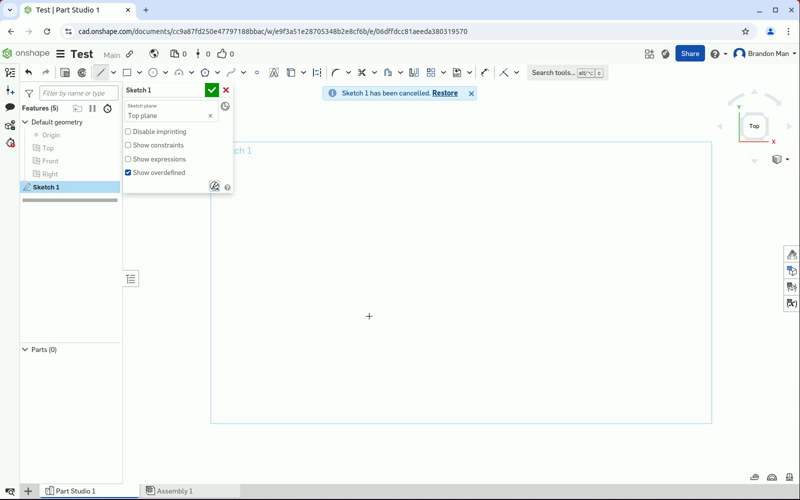
click(369, 315)
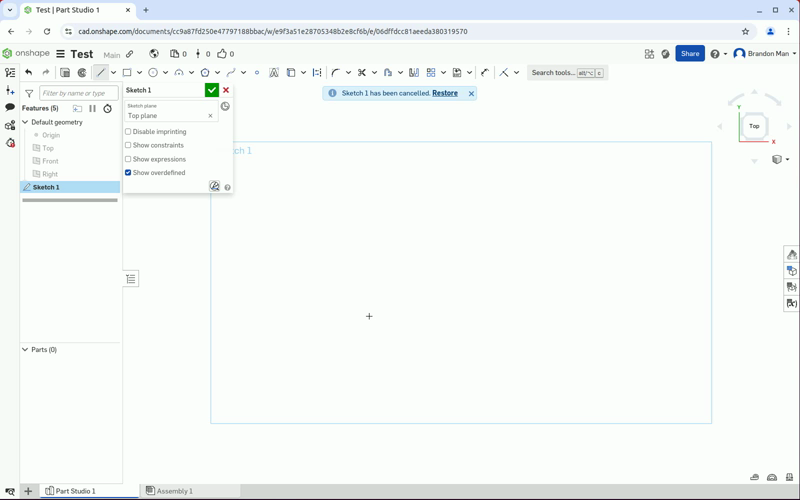
key_up(shift)
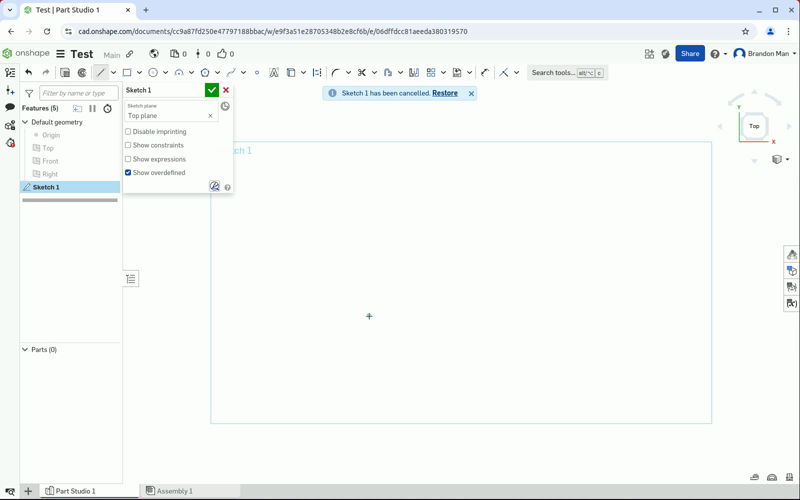
key_down(shift)
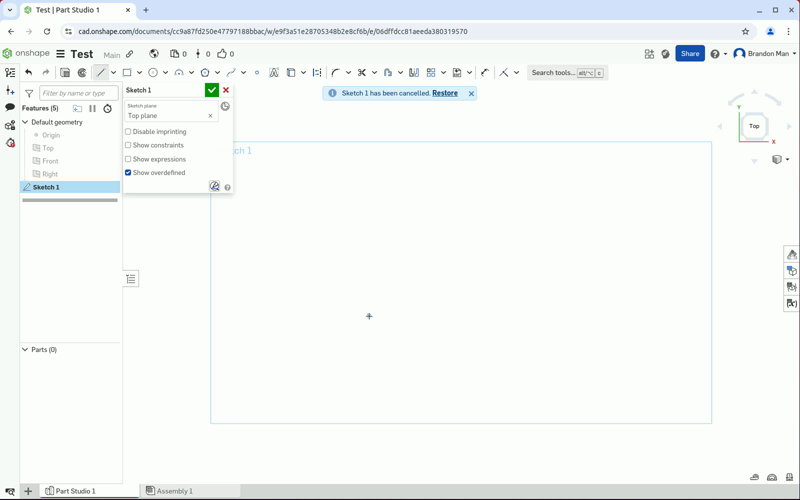
mouse_move(452, 315)
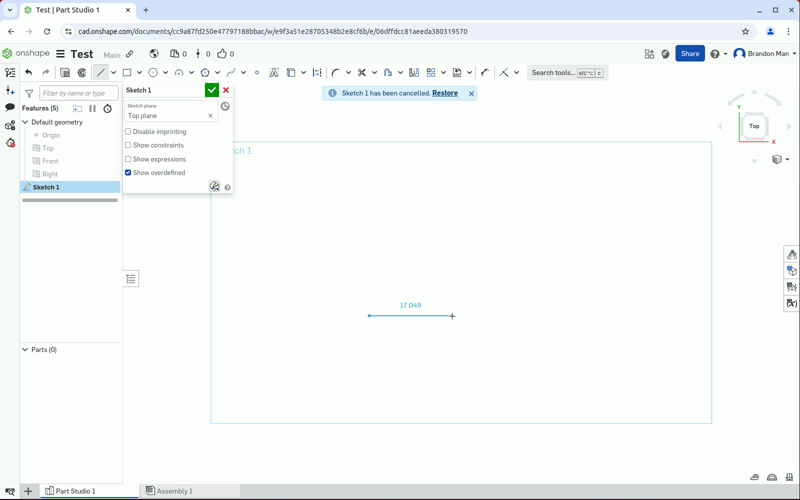
click(452, 315)
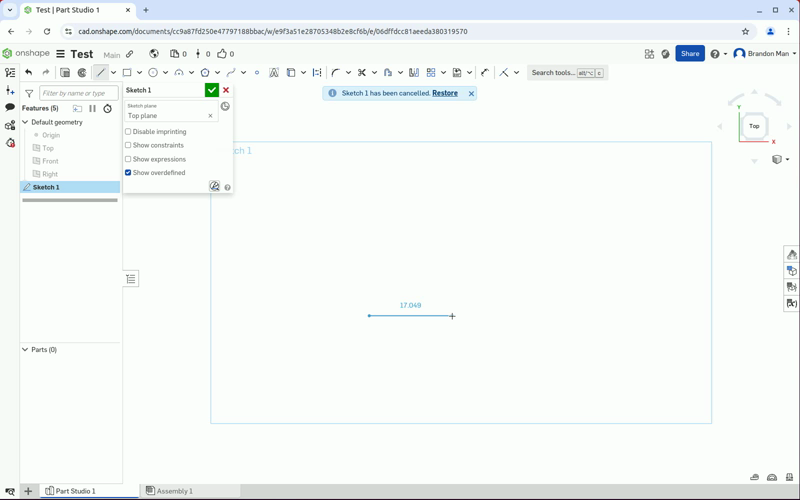
key_up(shift)
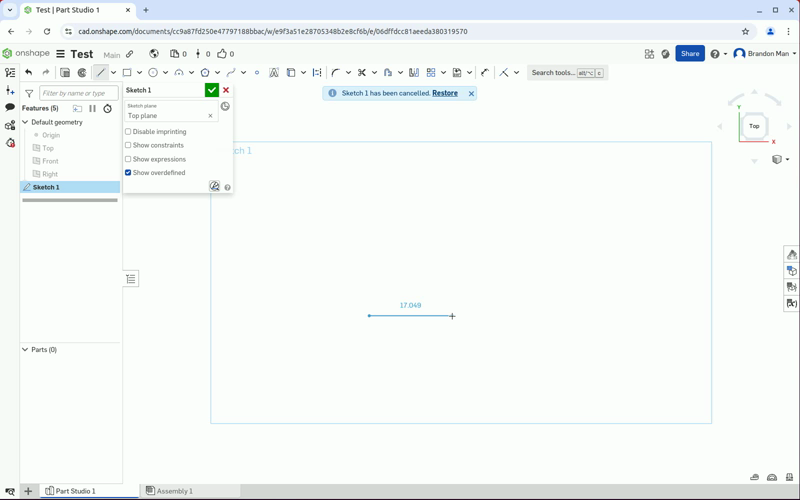
key_down(shift)
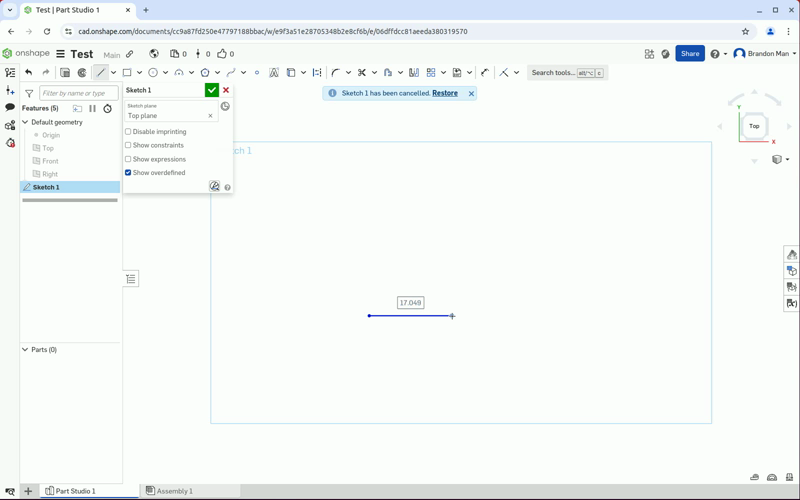
mouse_move(452, 227)
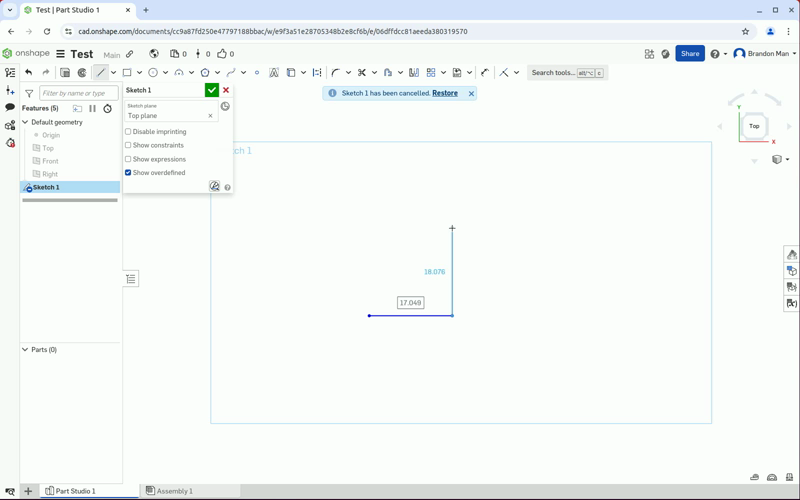
click(452, 227)
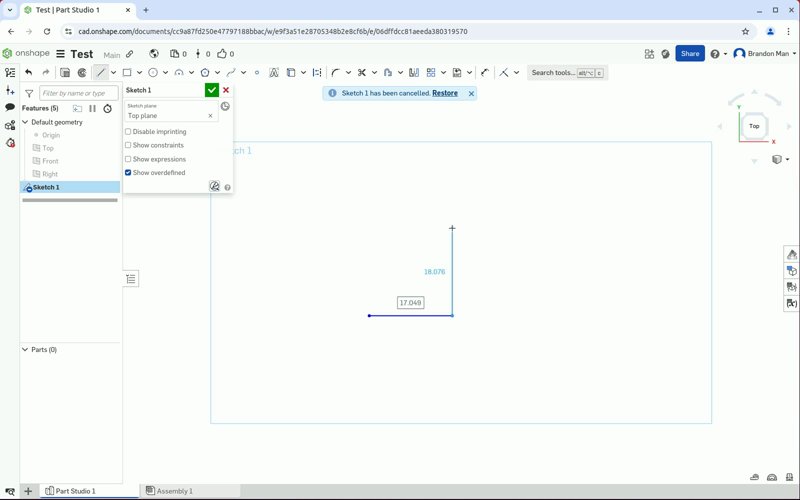
key_up(shift)
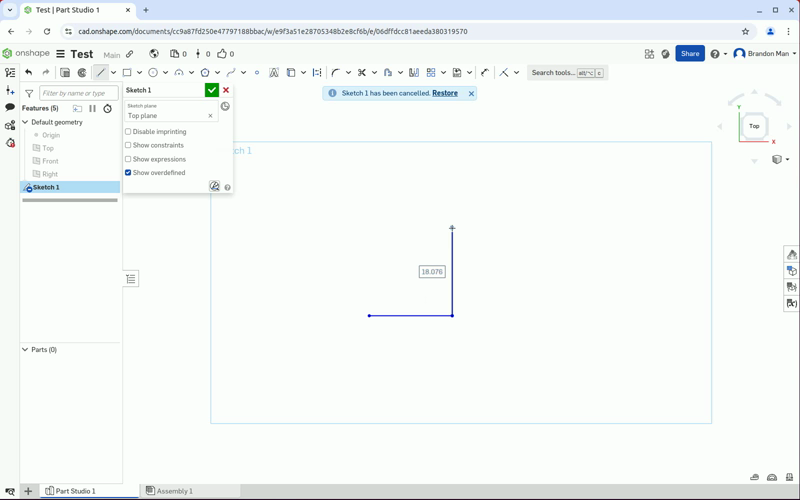
key_down(shift)
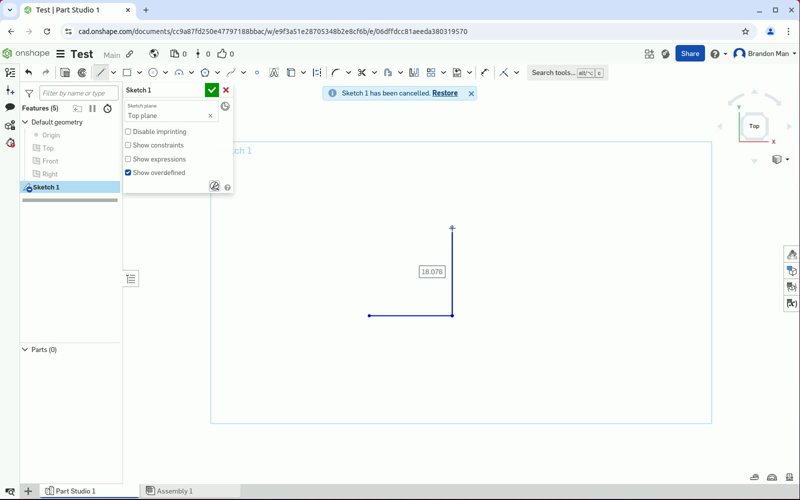
mouse_move(369, 227)
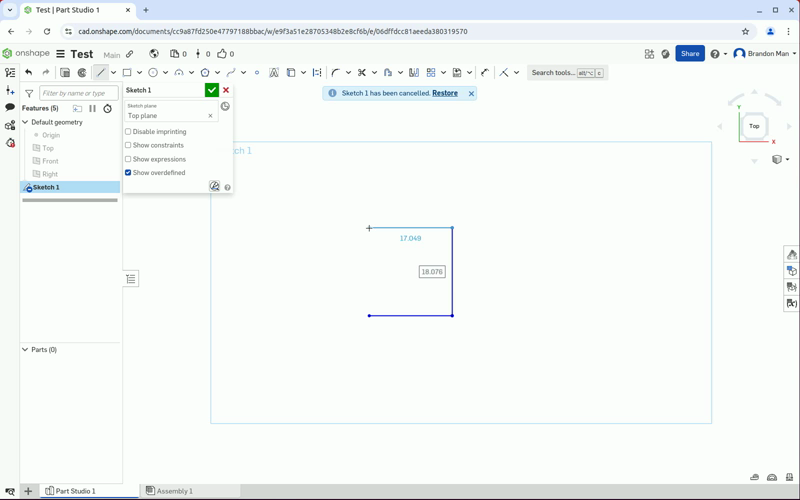
click(369, 227)
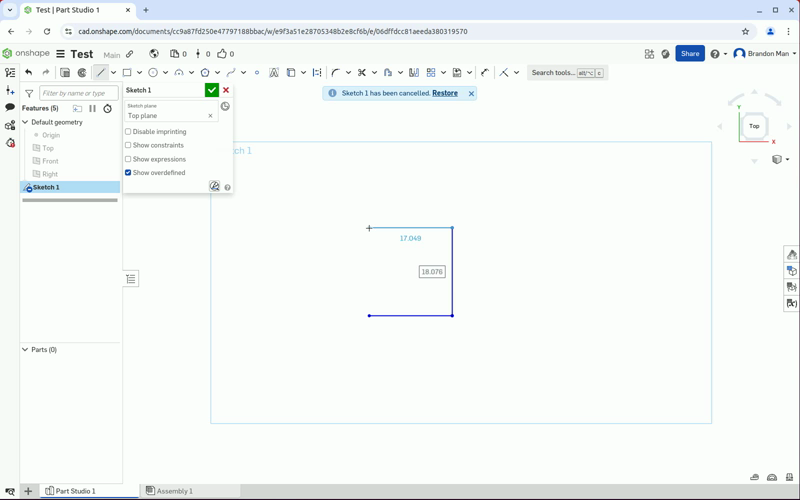
key_up(shift)
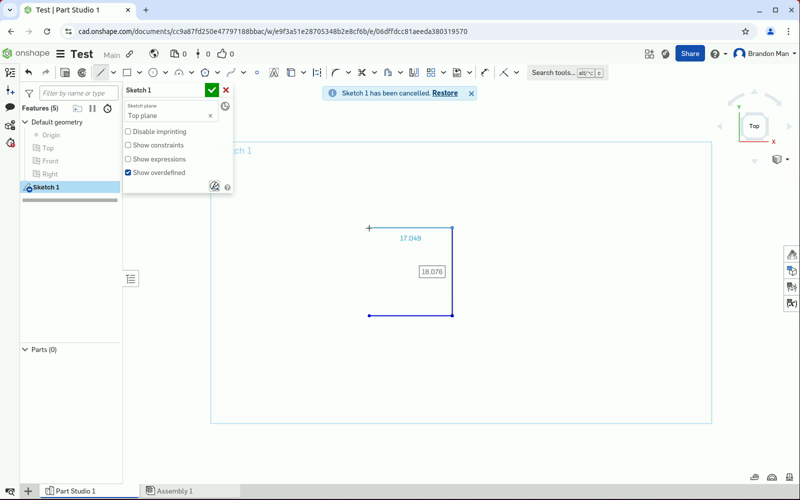
key_down(shift)
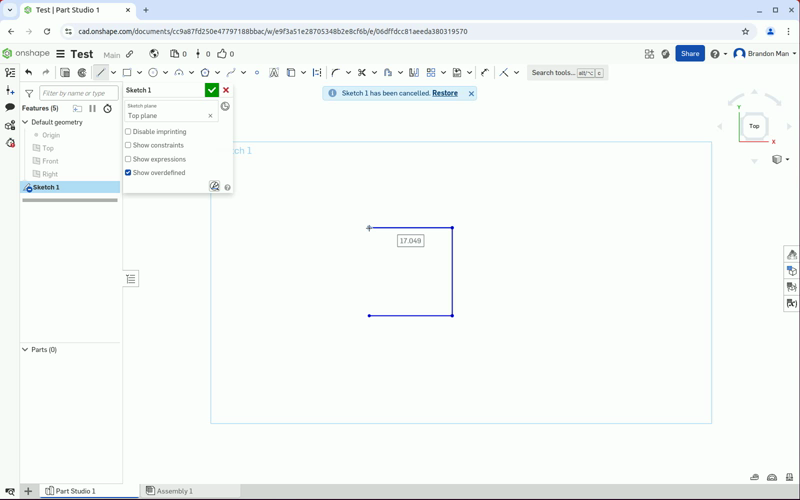
mouse_move(369, 315)
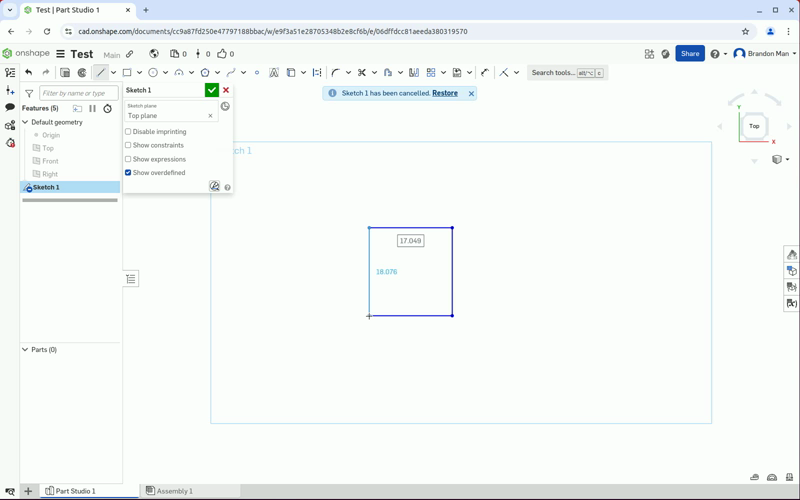
key_up(shift)
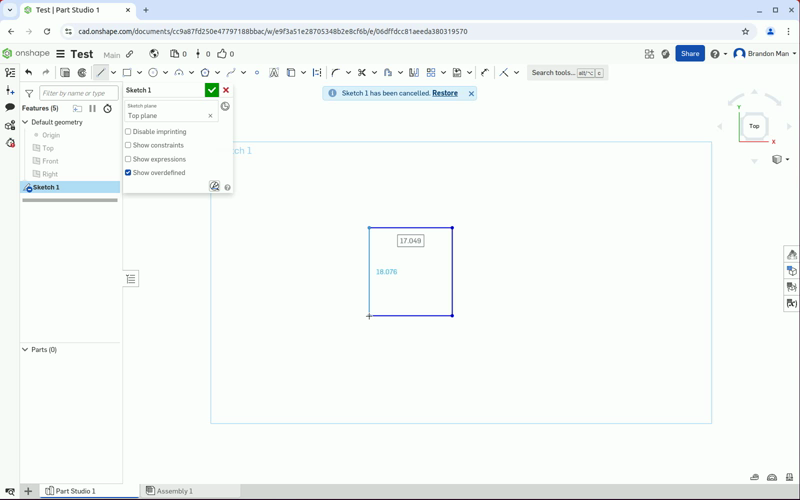
click(369, 315)
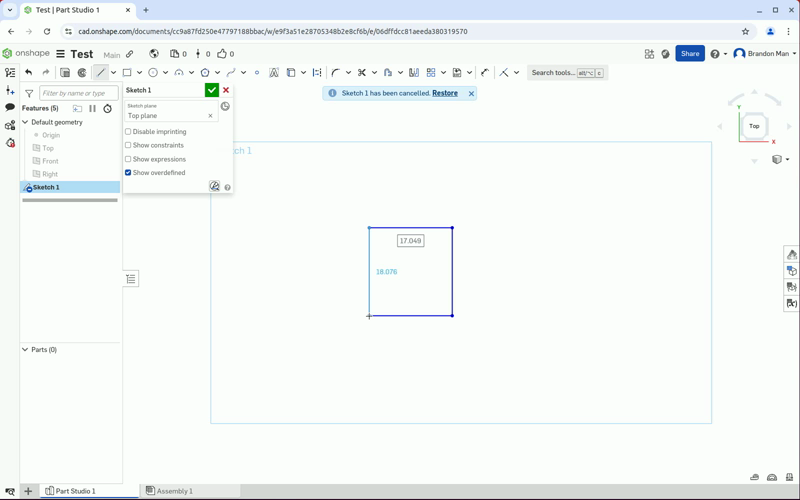
key(esc)
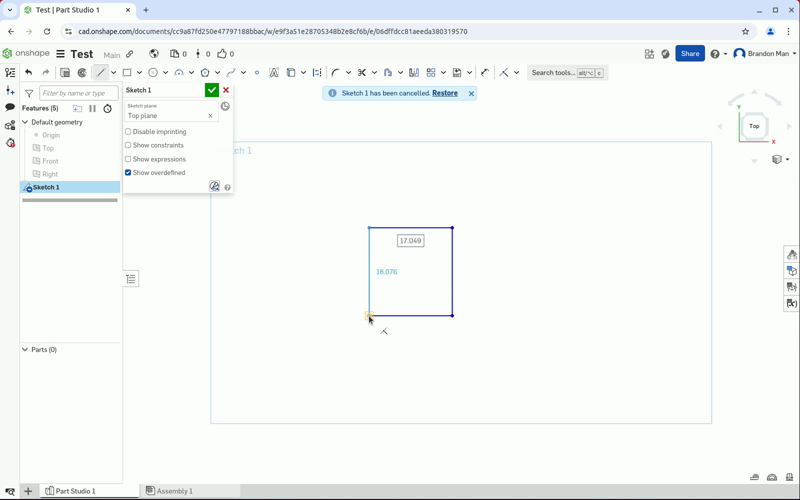
mouse_move(444, 260)
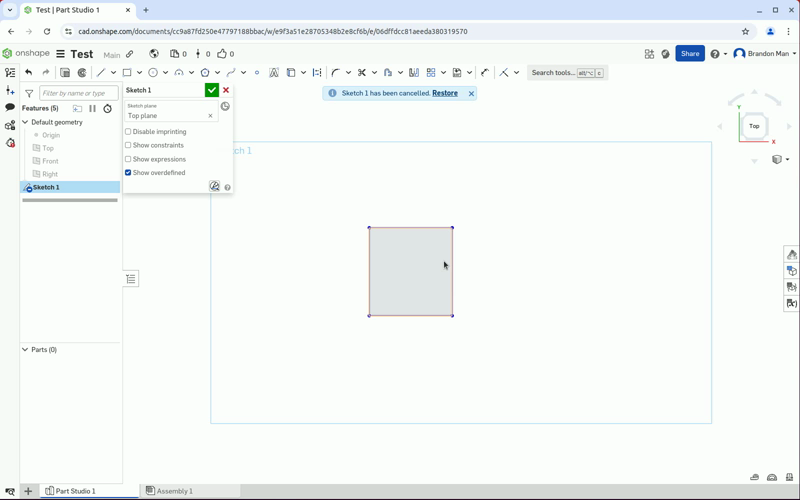
click(444, 260)
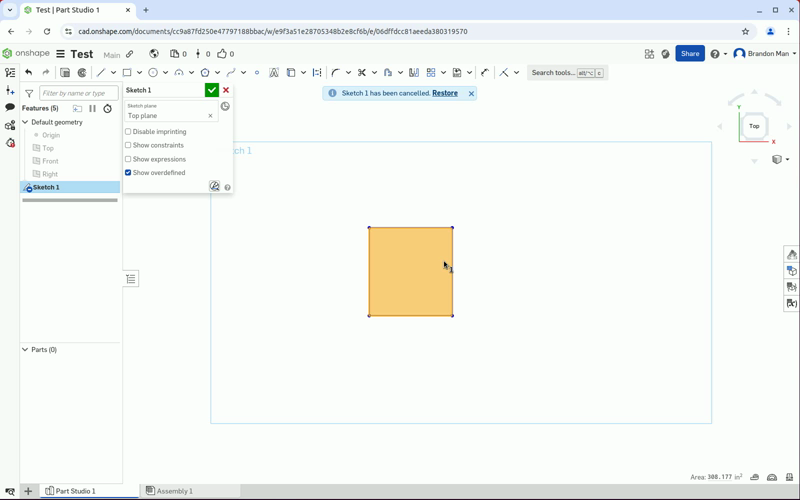
mouse_move(73, 352)
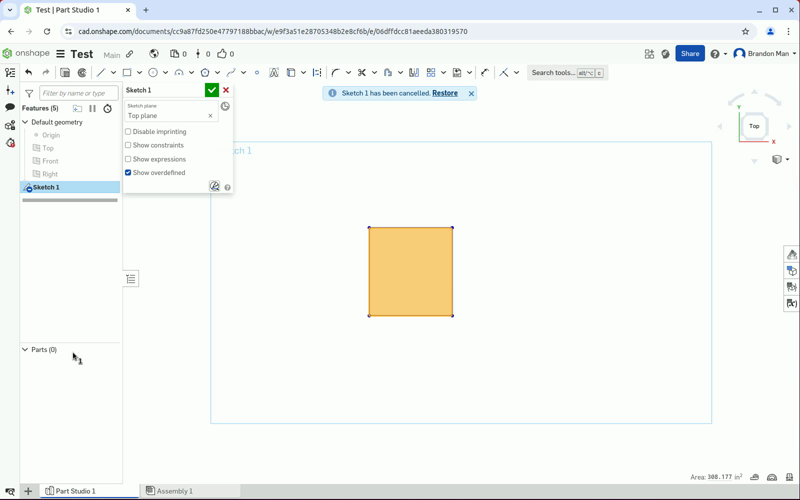
key(shift+y)
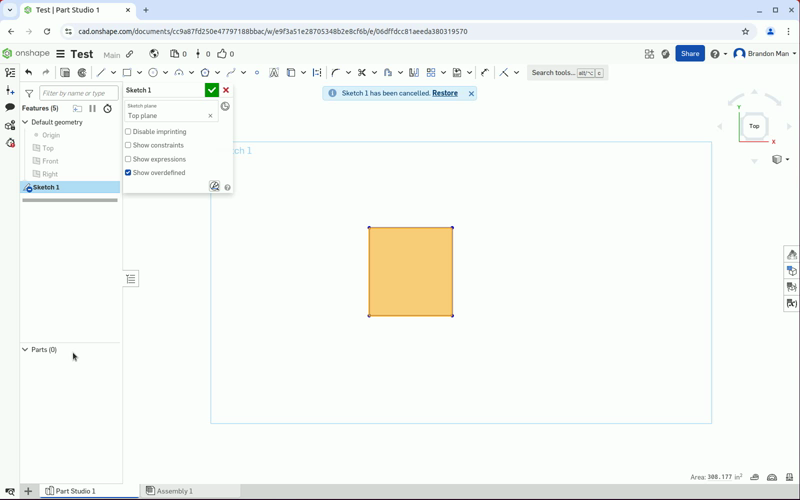
key(shift+e)
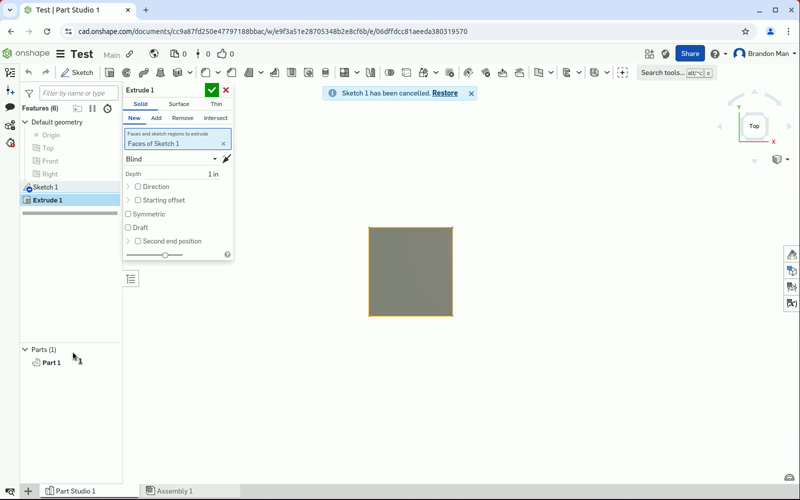
mouse_move(143, 106)
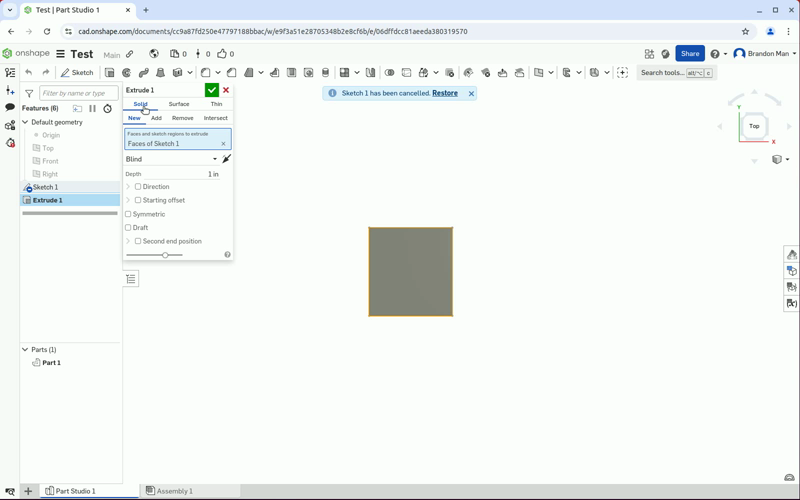
click(143, 106)
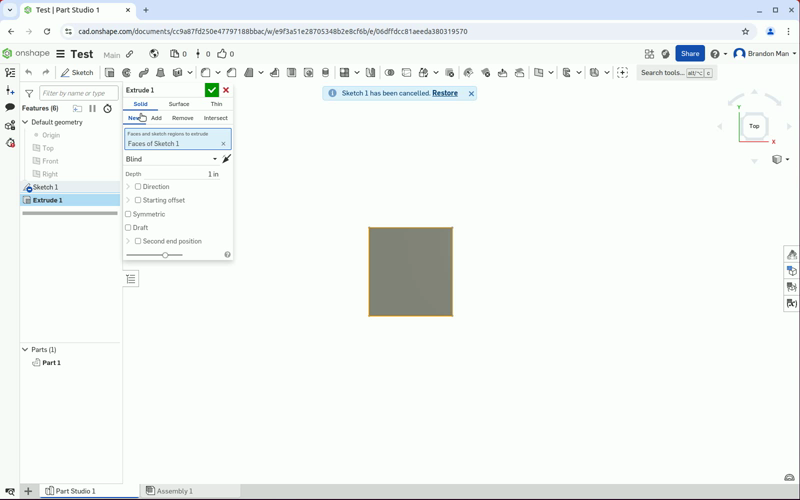
mouse_move(137, 120)
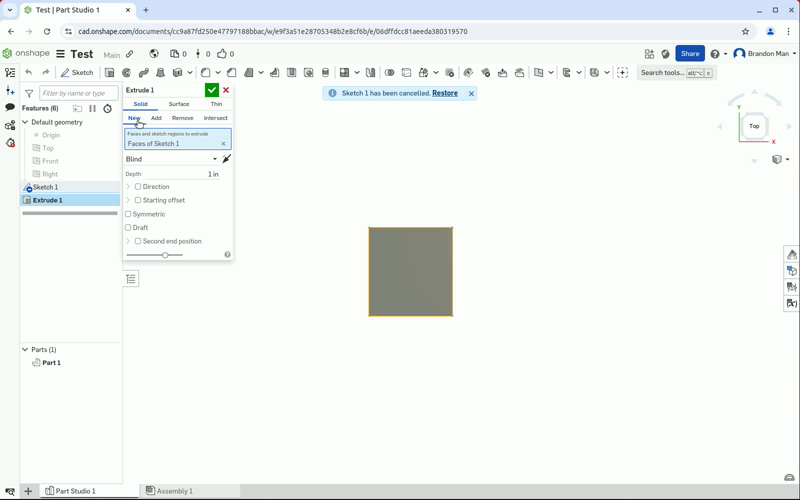
click(137, 120)
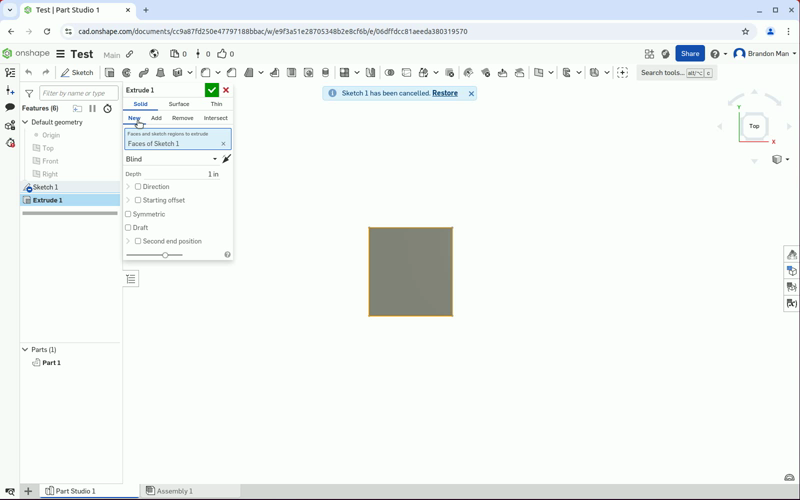
key(tab, 4)
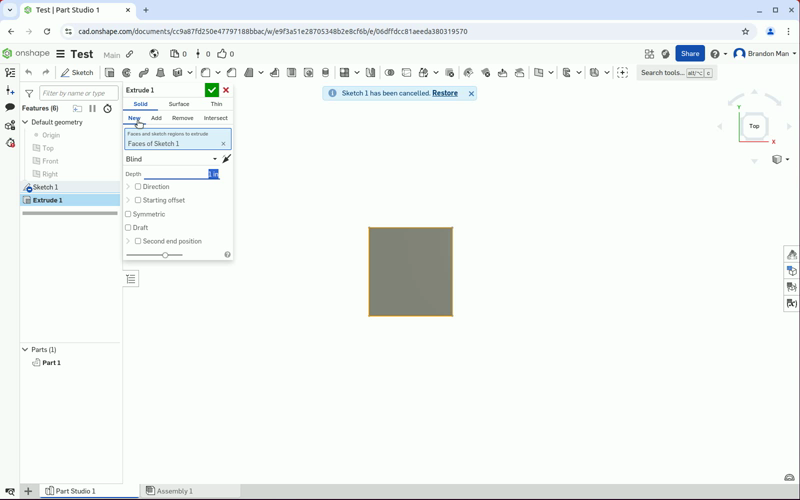
text(23.108)
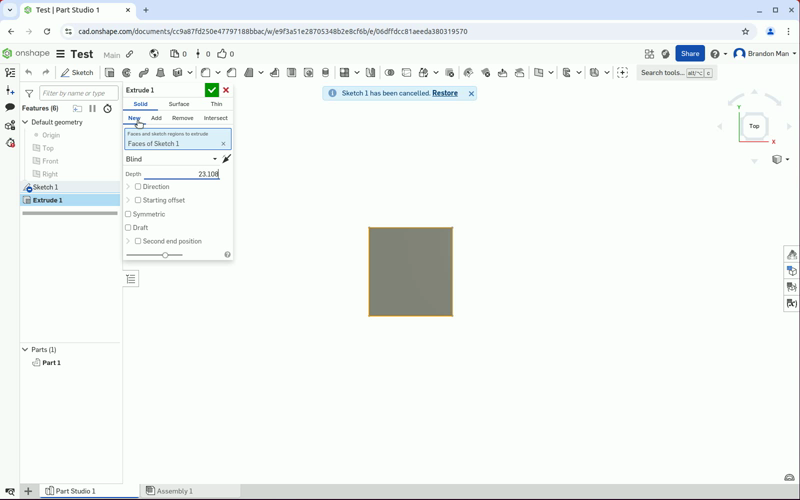
key(enter)
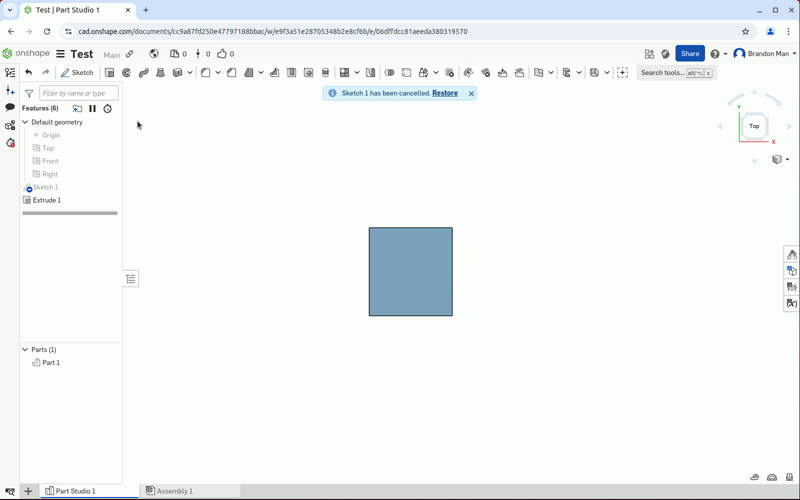
key(shift+h)
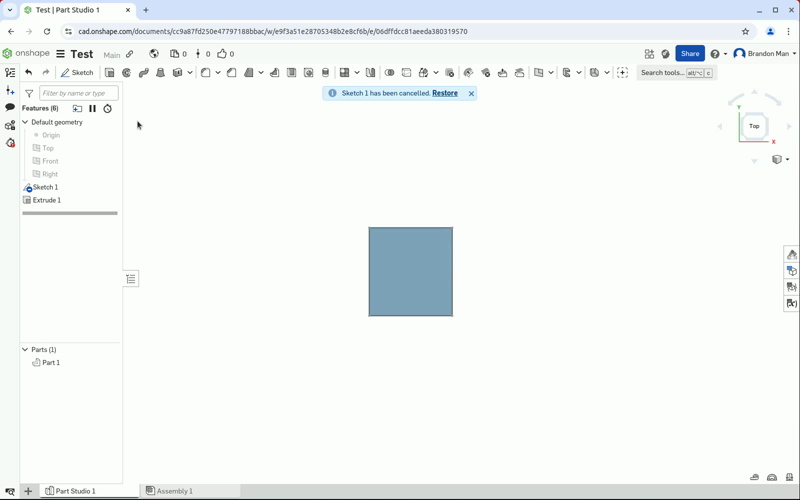
key(shift+h)
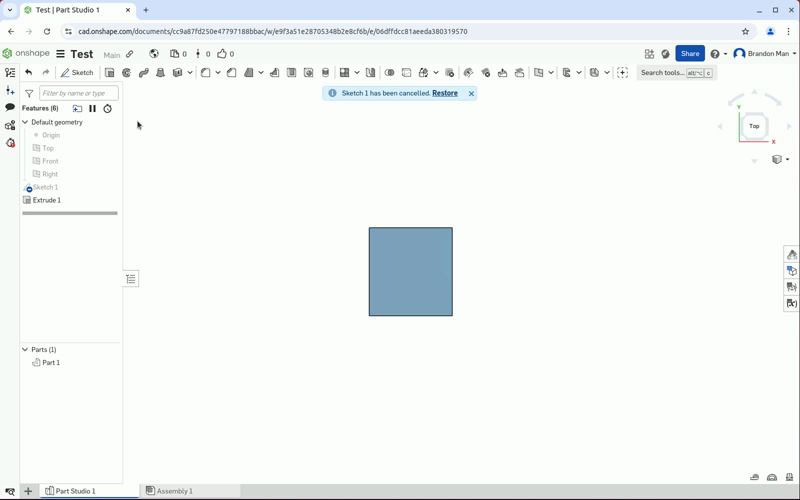
mouse_move(73, 189)
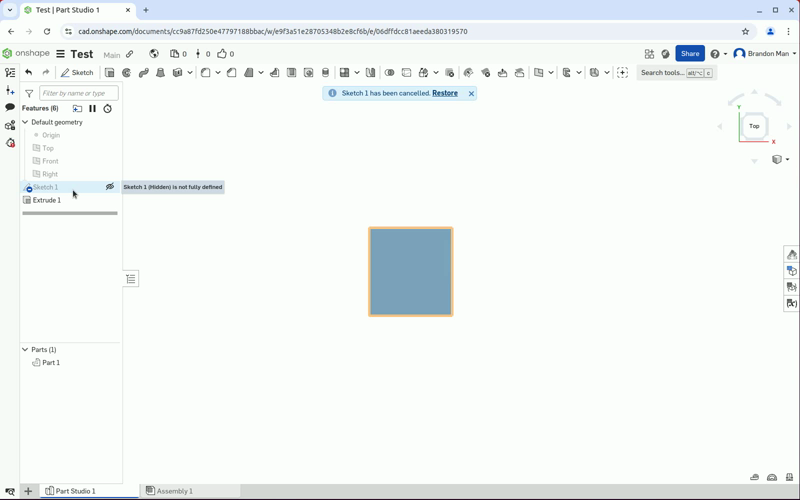
click(73, 189)
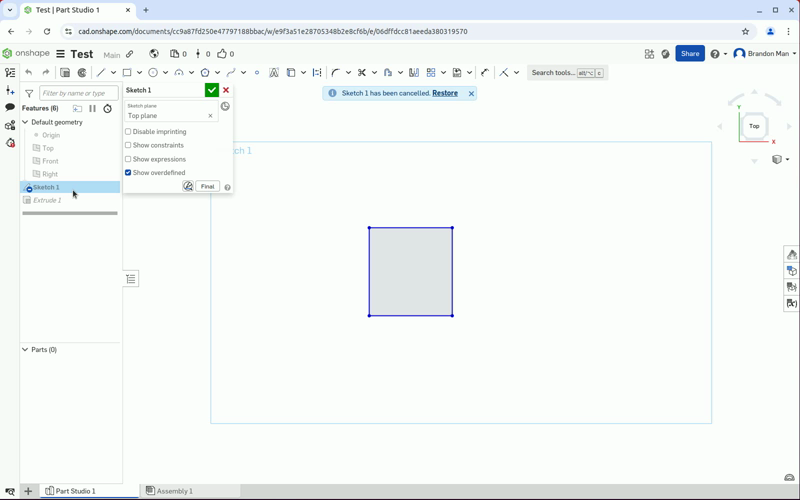
mouse_move(229, 92)
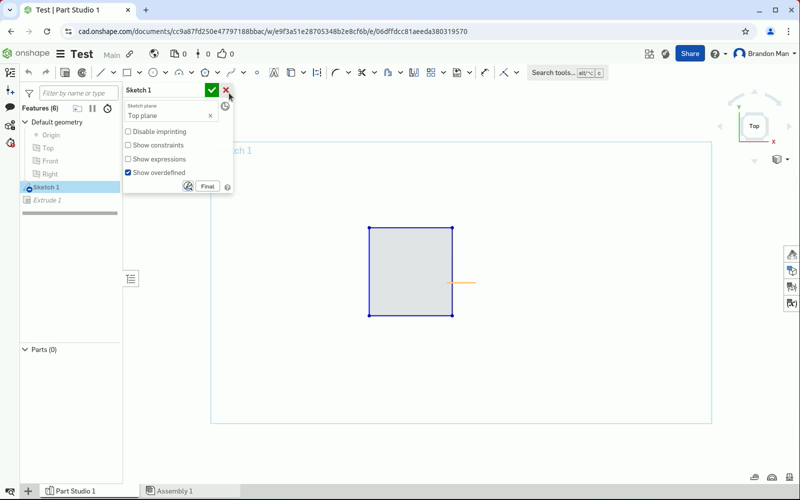
click(229, 92)
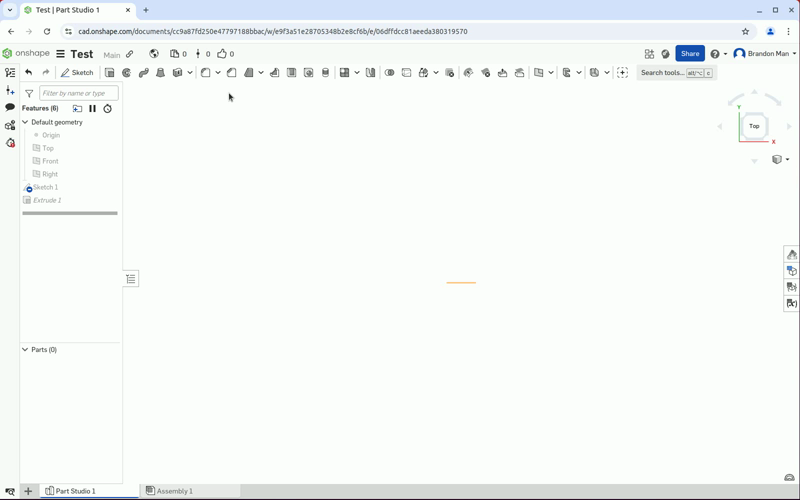
mouse_move(73, 352)
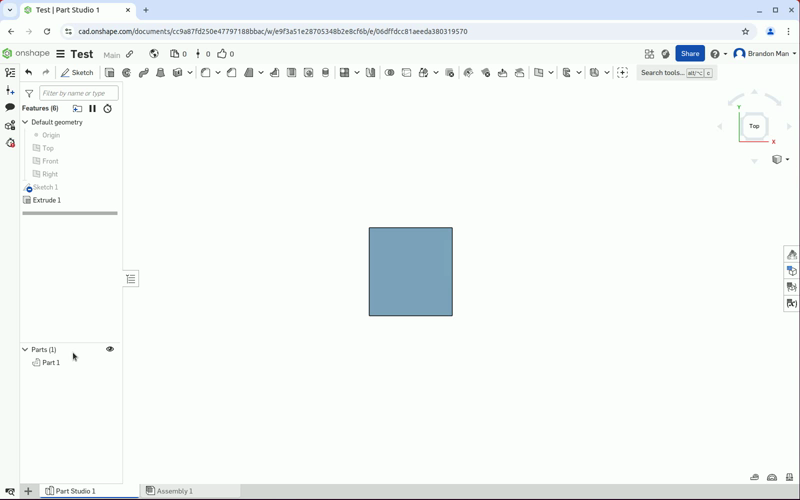
key(y)
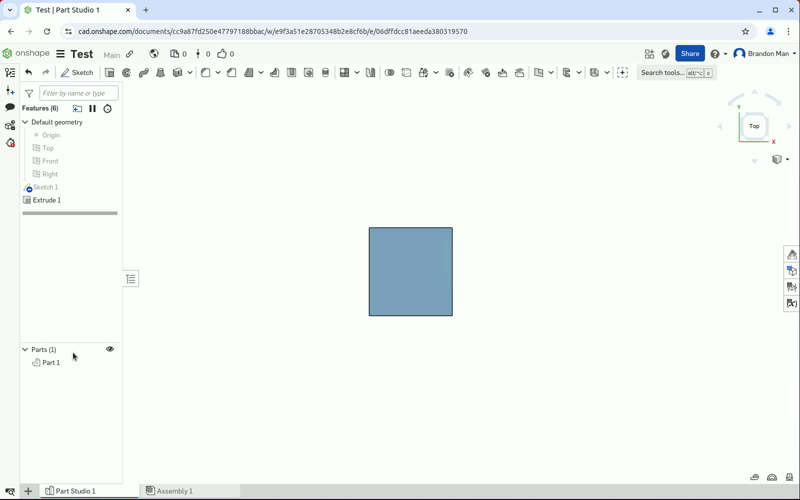
key(shift+p)
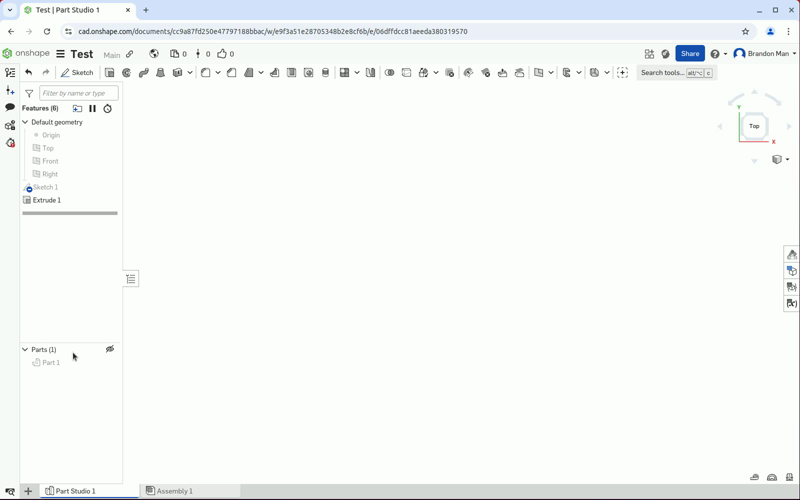
key(space)
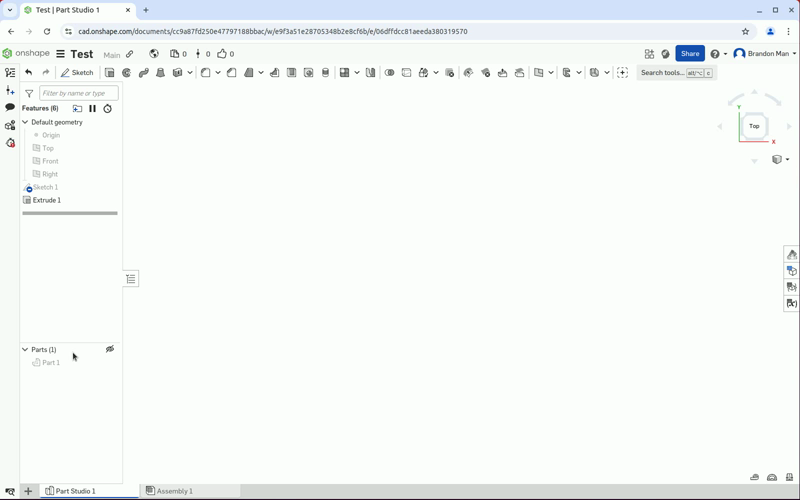
key_down(shift)
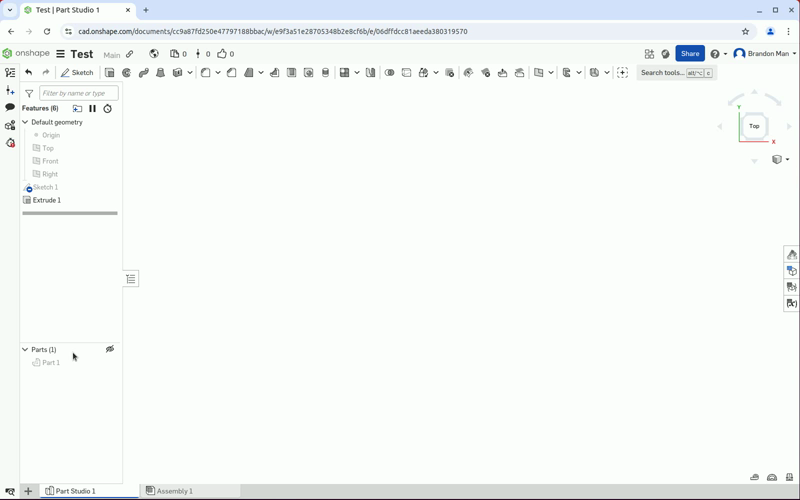
key(up)
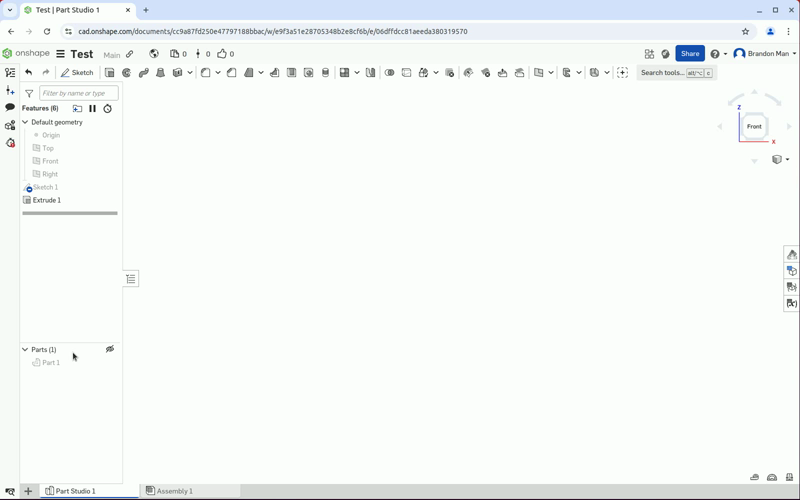
key_up(shift)
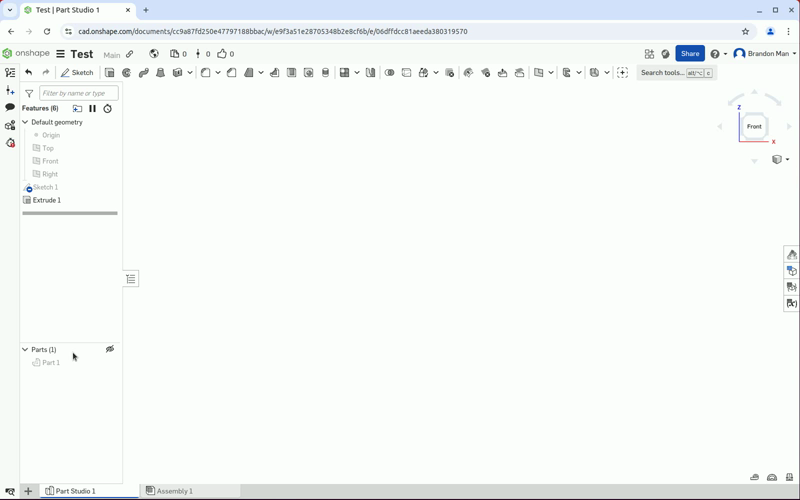
mouse_move(73, 352)
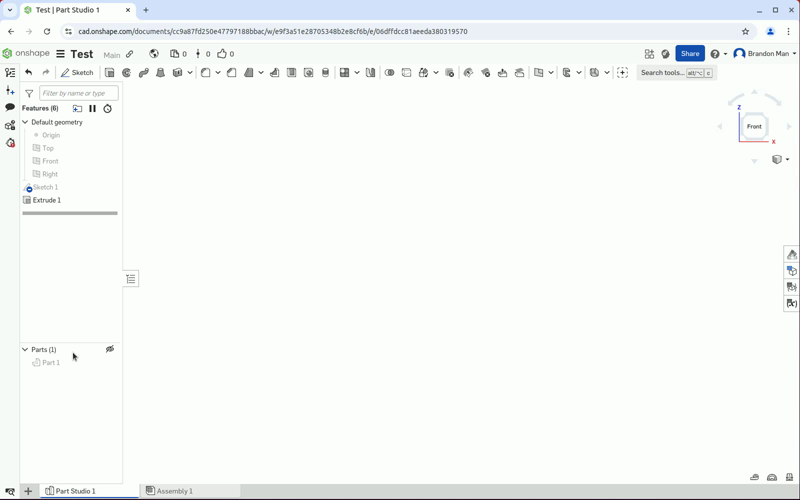
key(shift+y)
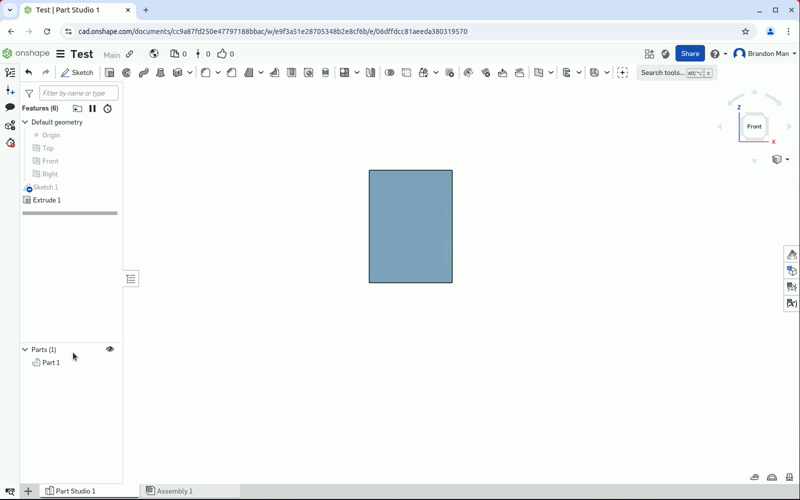
mouse_move(541, 75)
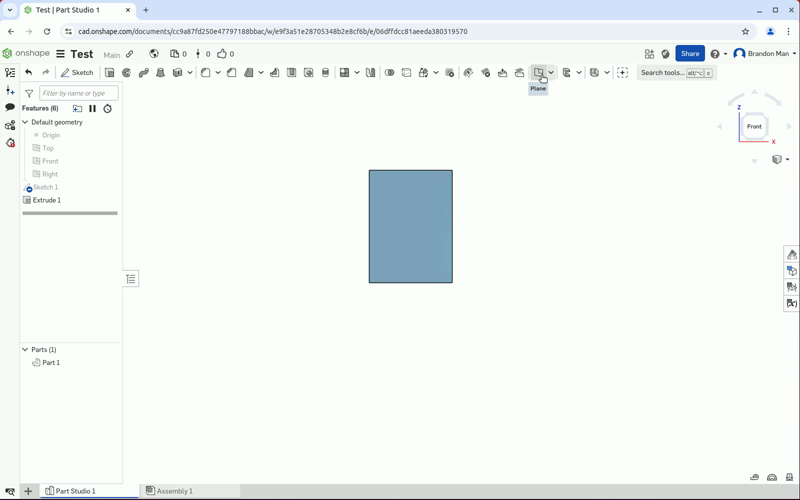
click(541, 75)
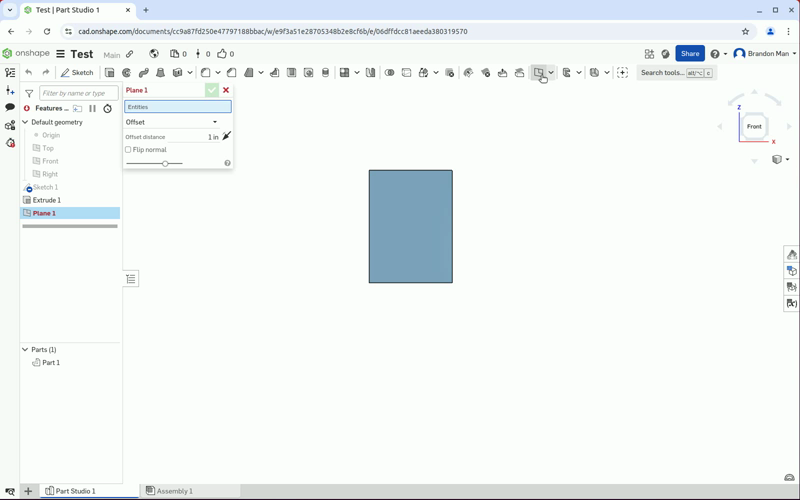
mouse_move(73, 163)
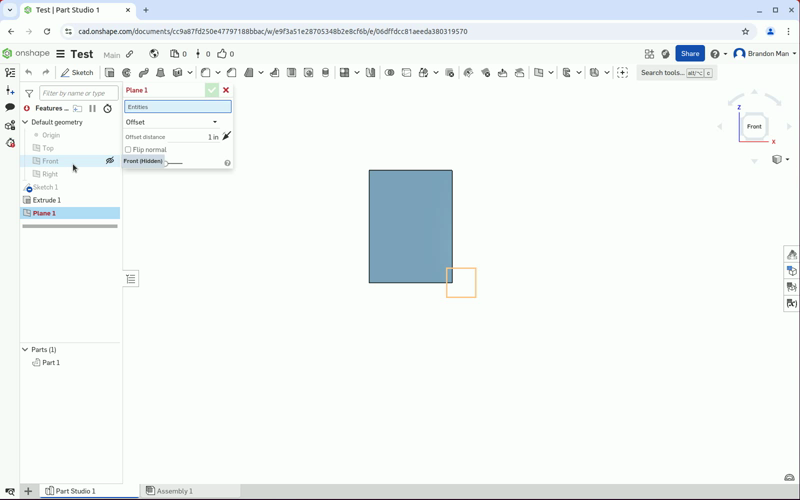
click(73, 163)
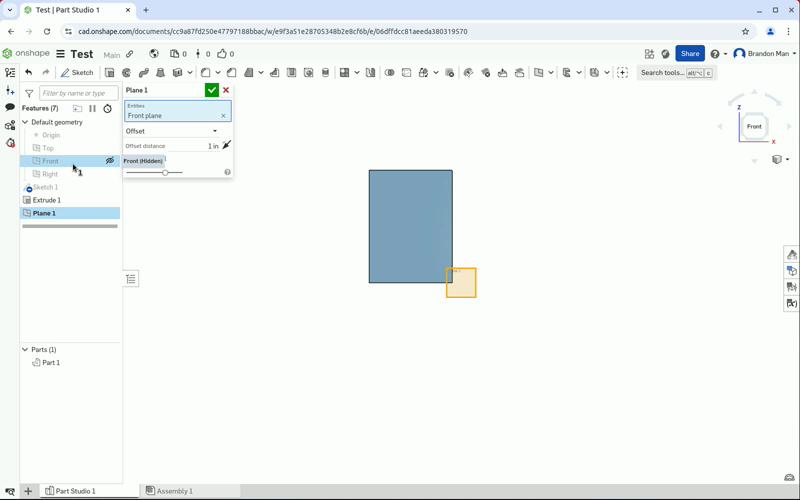
key(tab, 2)
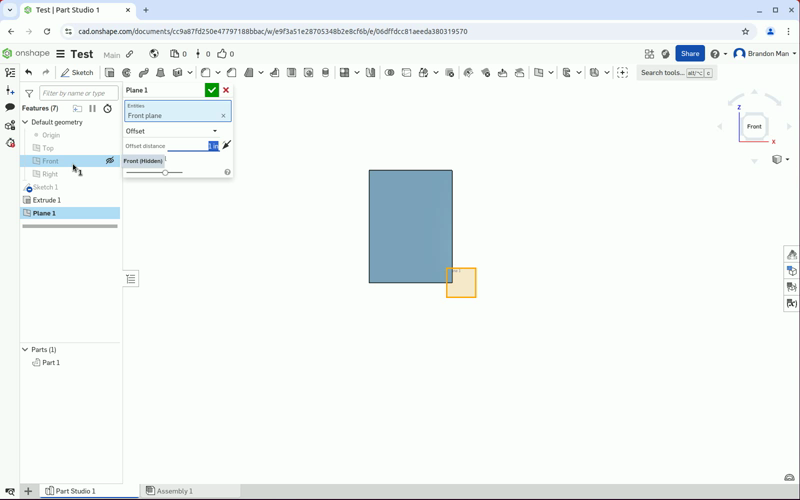
text(6.748)
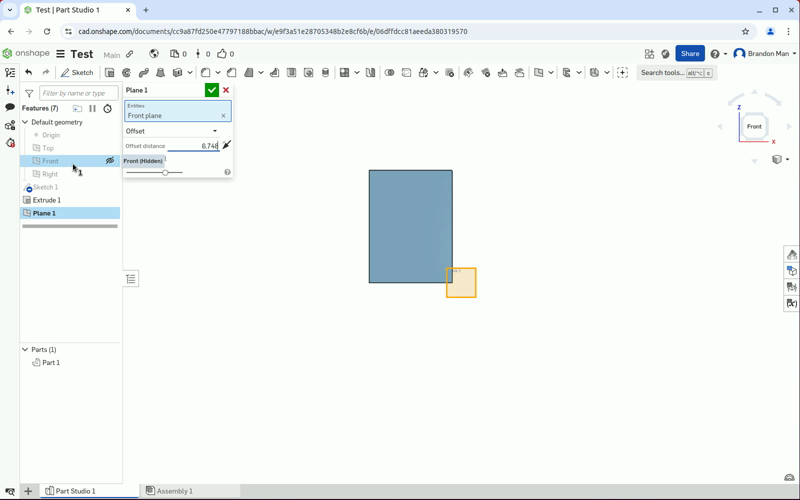
key(enter, 2)
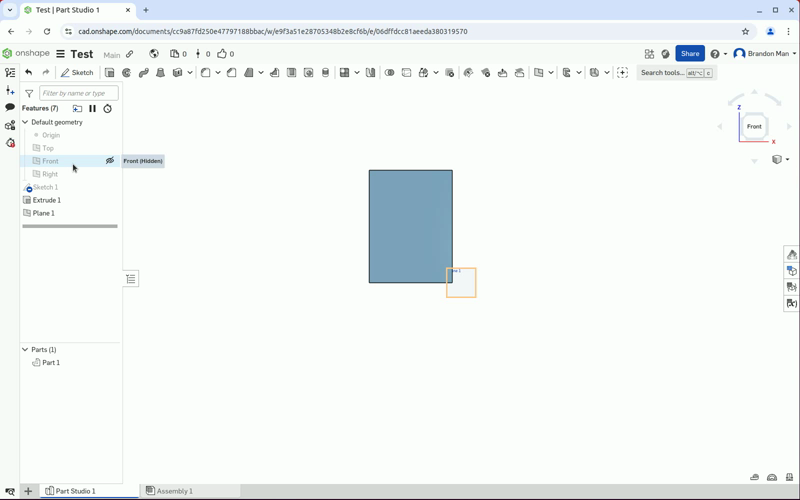
key(shift+s)
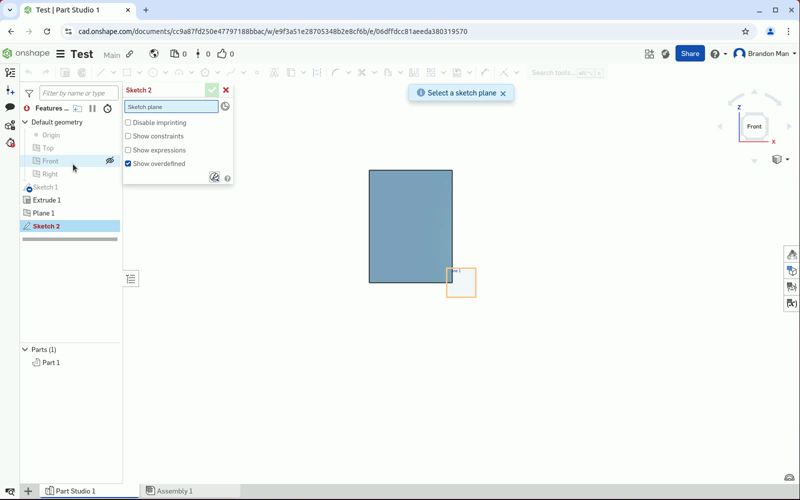
mouse_move(73, 215)
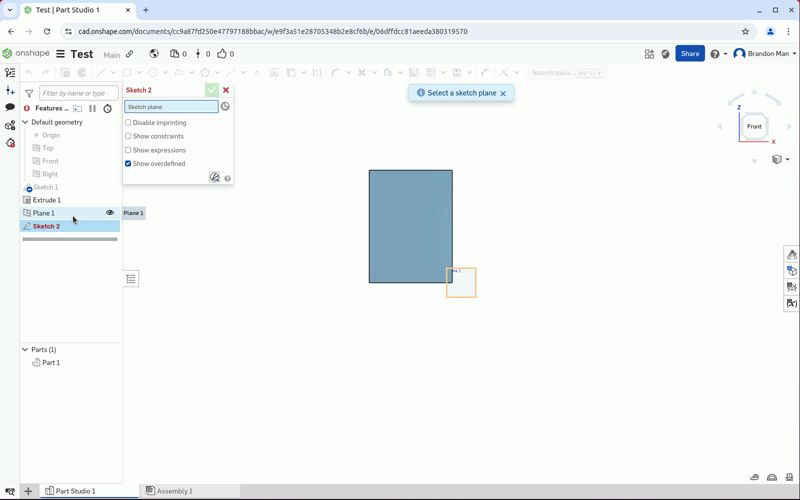
click(73, 215)
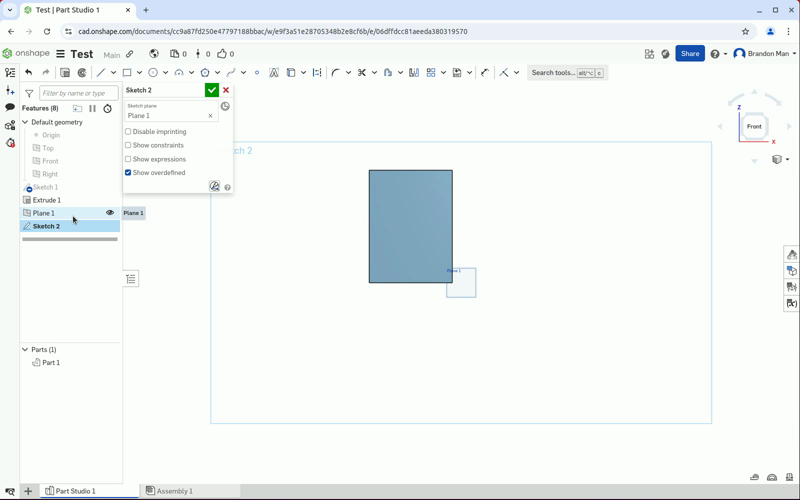
mouse_move(73, 352)
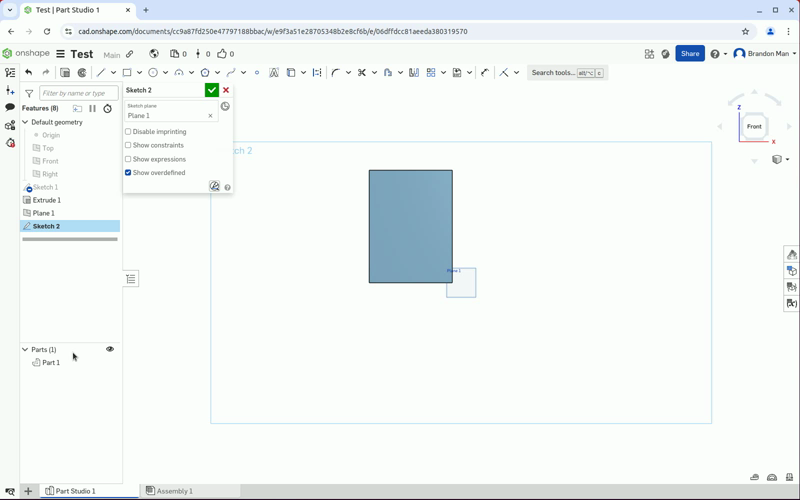
key(y)
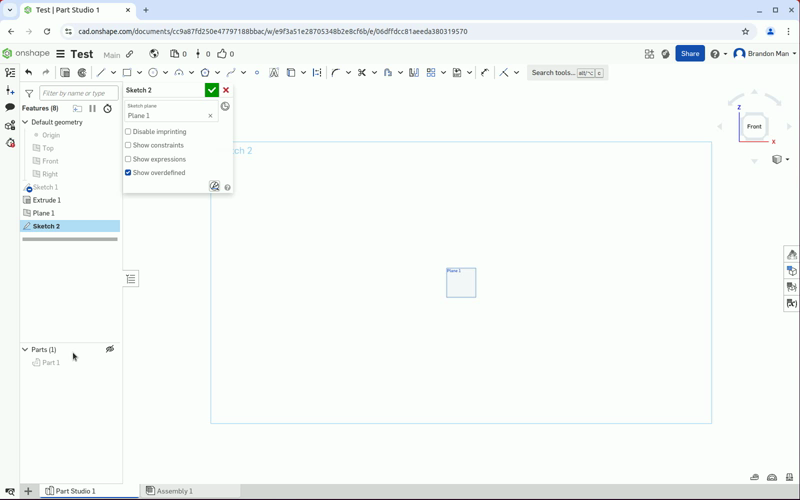
key(l)
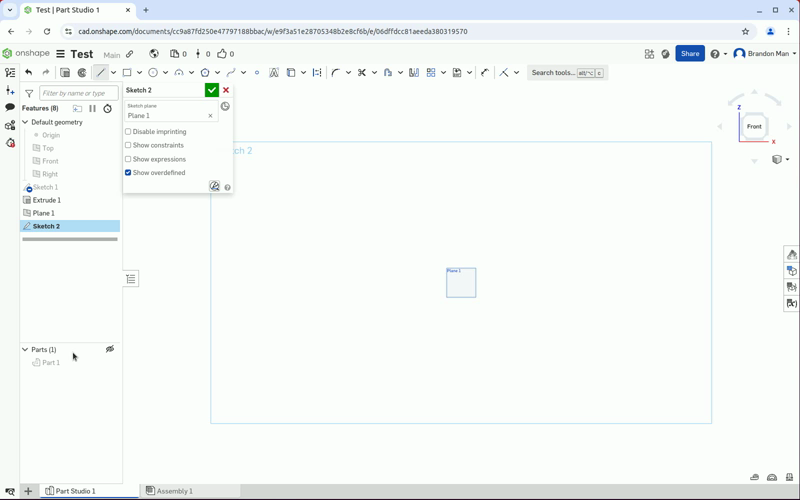
key_down(shift)
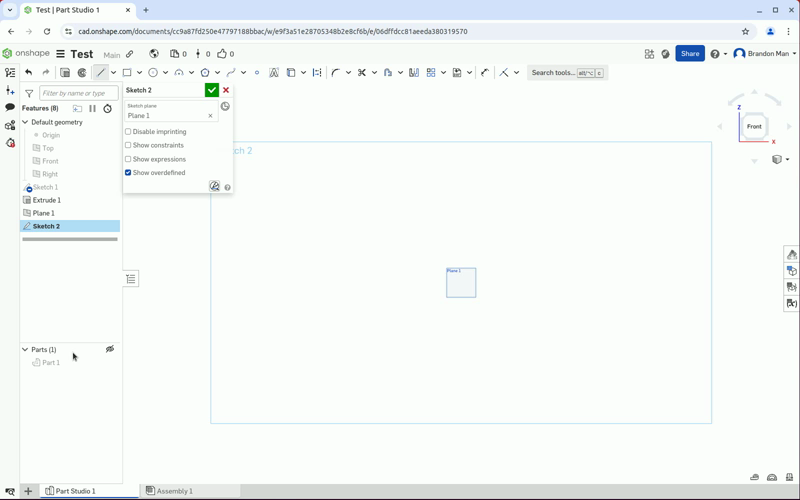
mouse_move(391, 244)
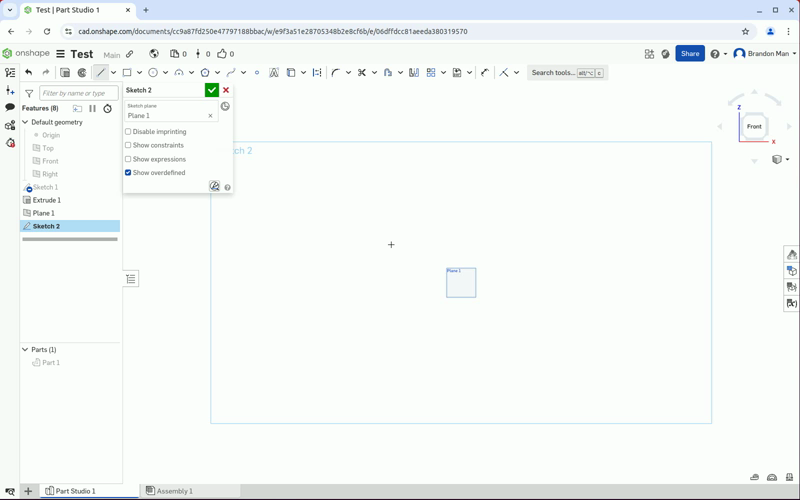
click(391, 244)
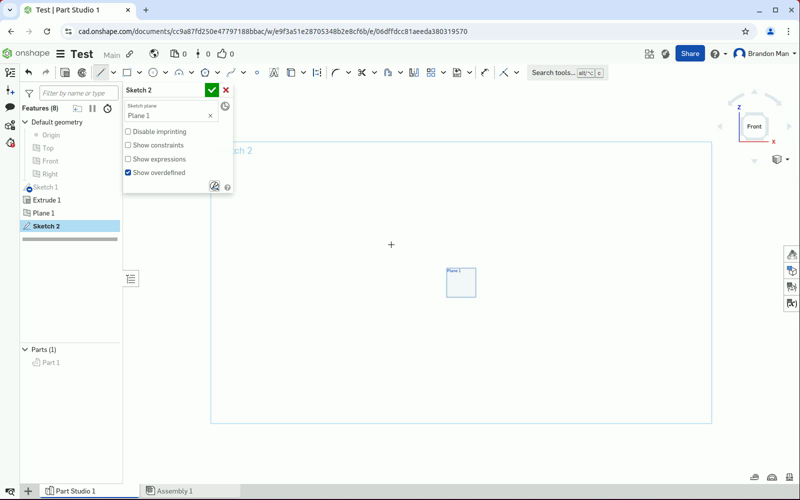
key_up(shift)
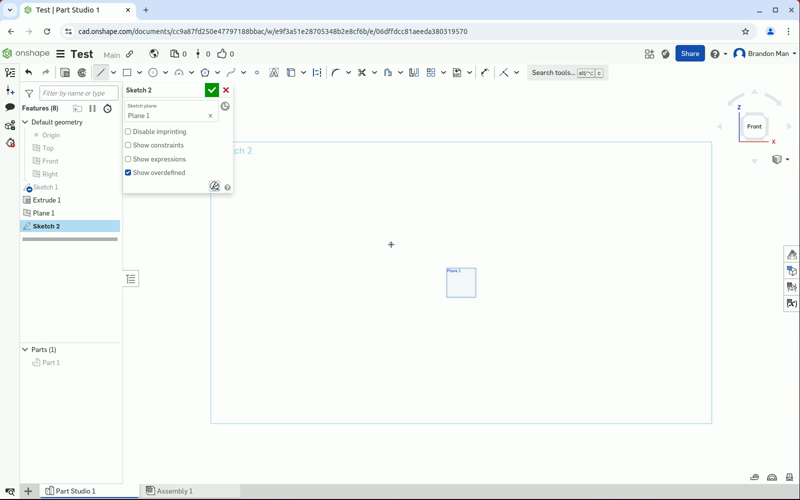
key_down(shift)
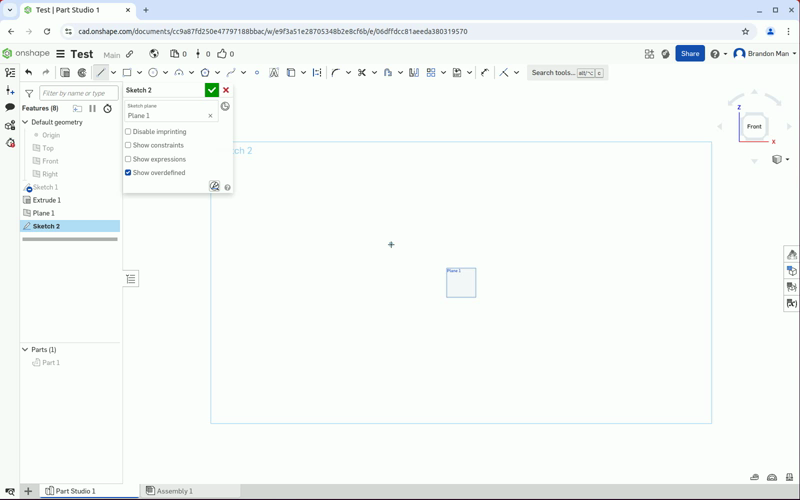
mouse_move(421, 244)
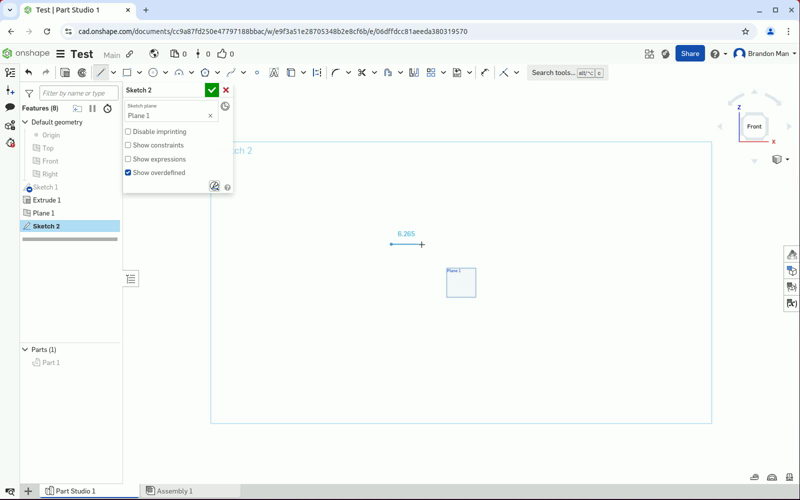
mouse_move(433, 244)
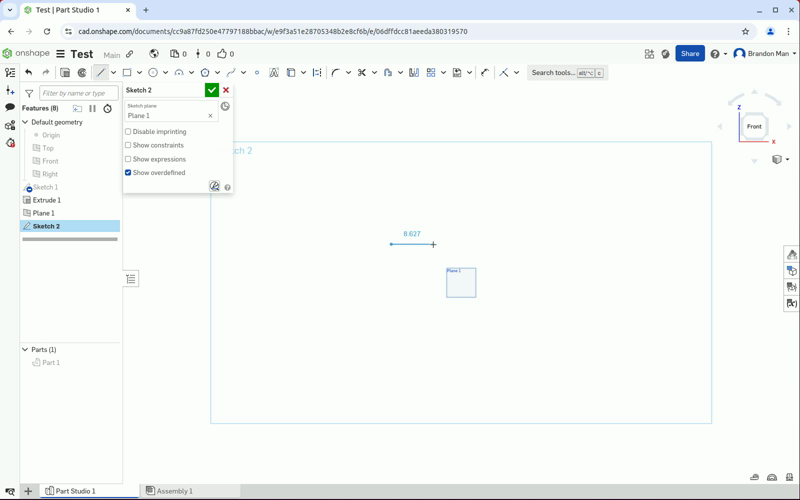
click(433, 244)
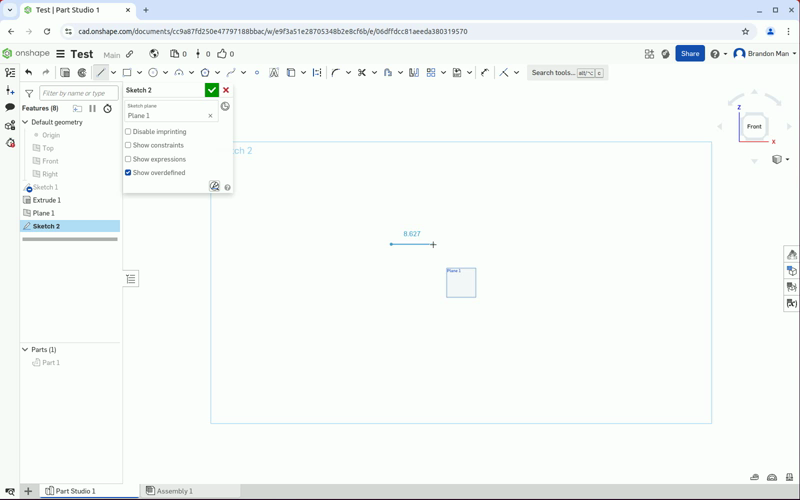
key_up(shift)
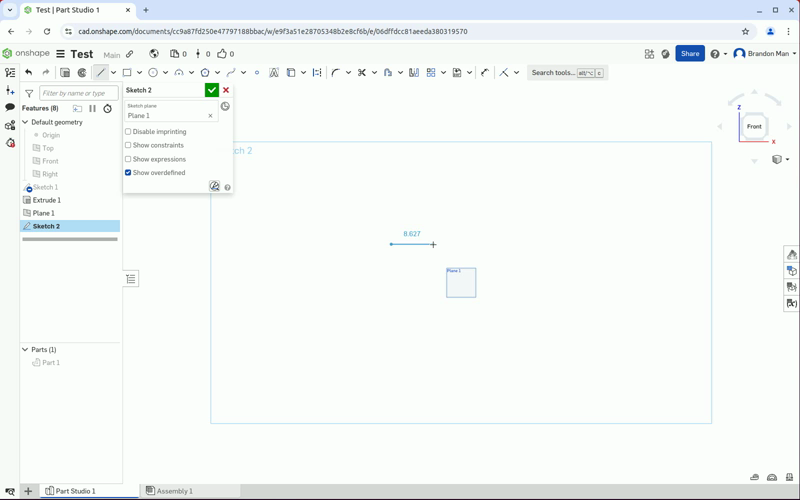
key_down(shift)
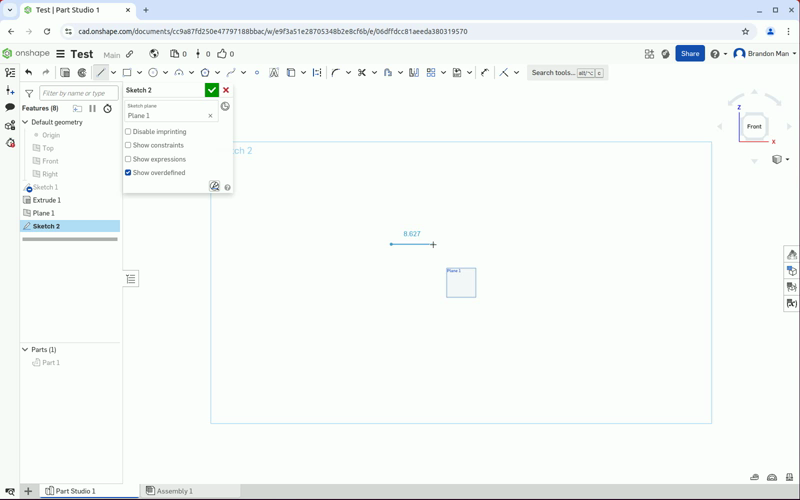
mouse_move(463, 244)
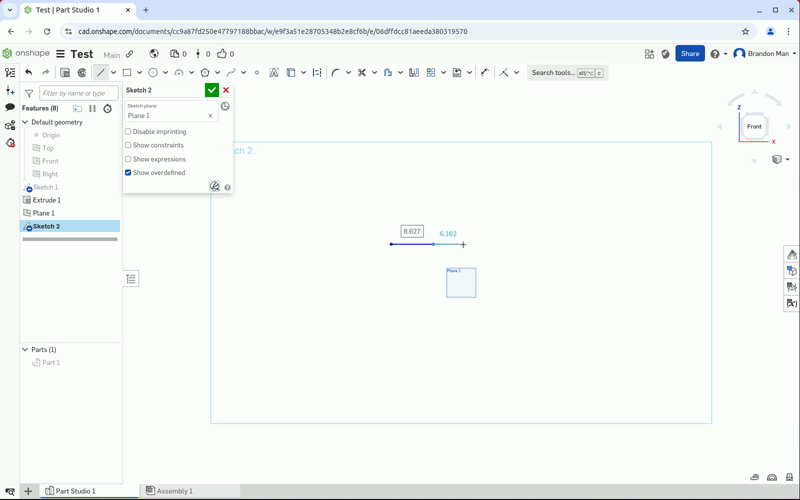
mouse_move(433, 211)
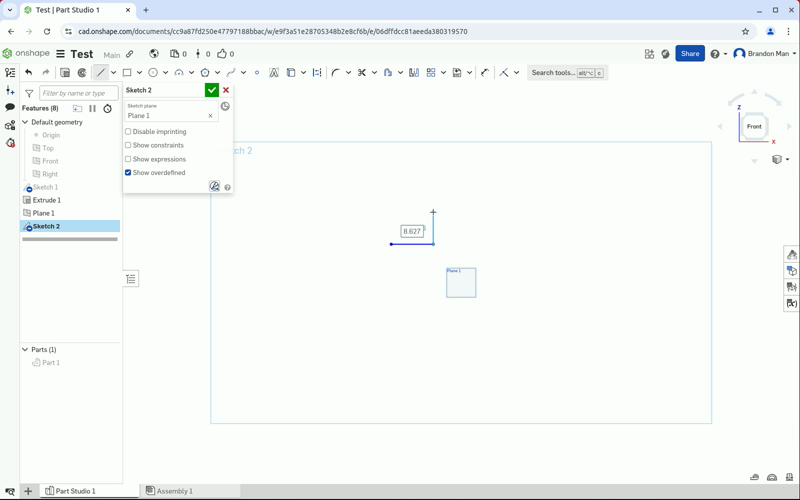
click(433, 211)
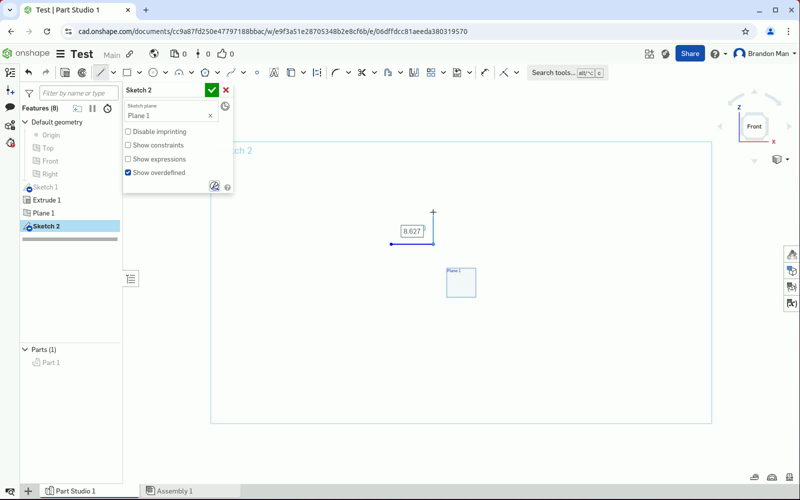
key_up(shift)
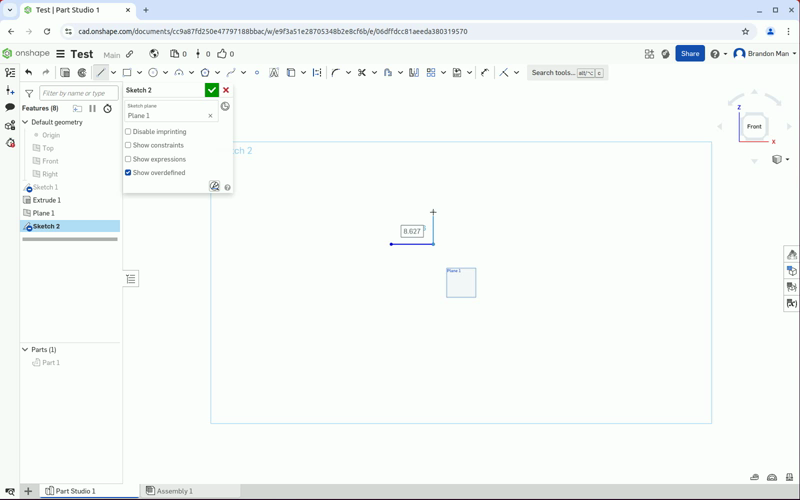
key_down(shift)
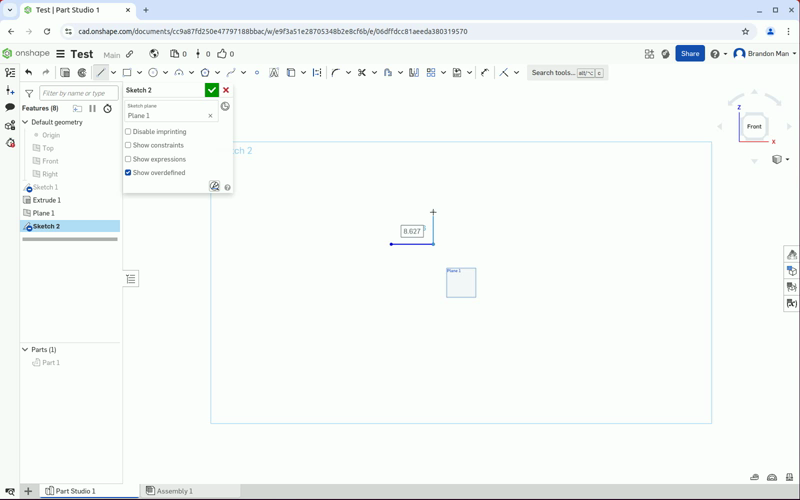
mouse_move(463, 211)
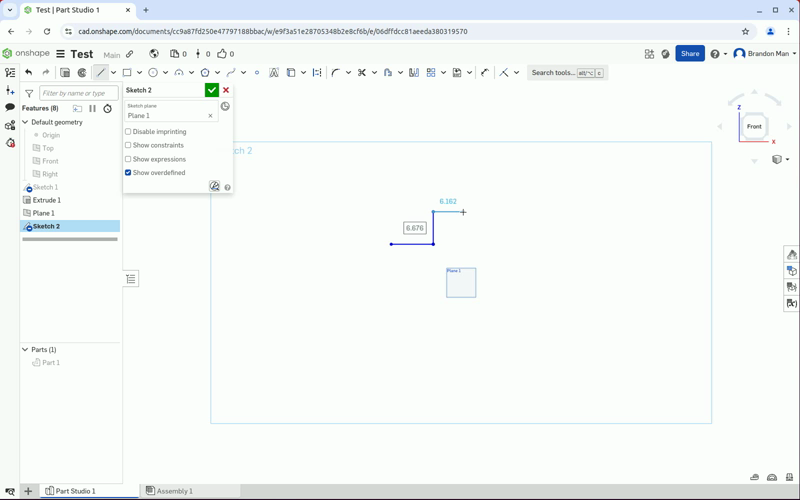
mouse_move(391, 211)
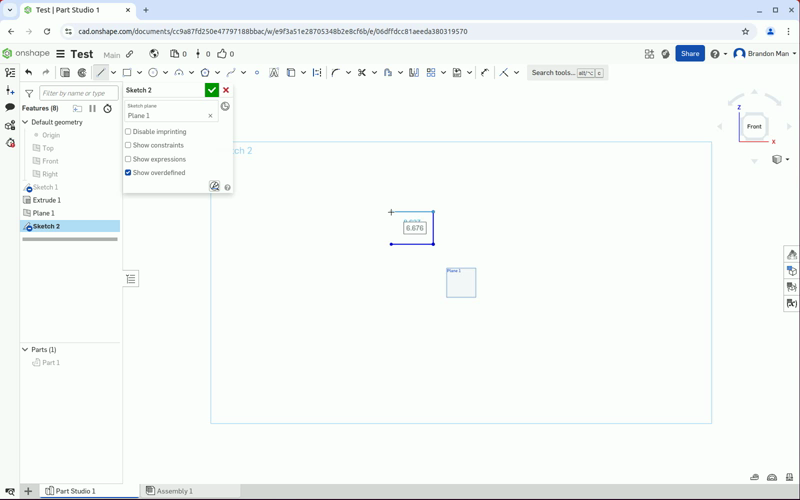
click(391, 211)
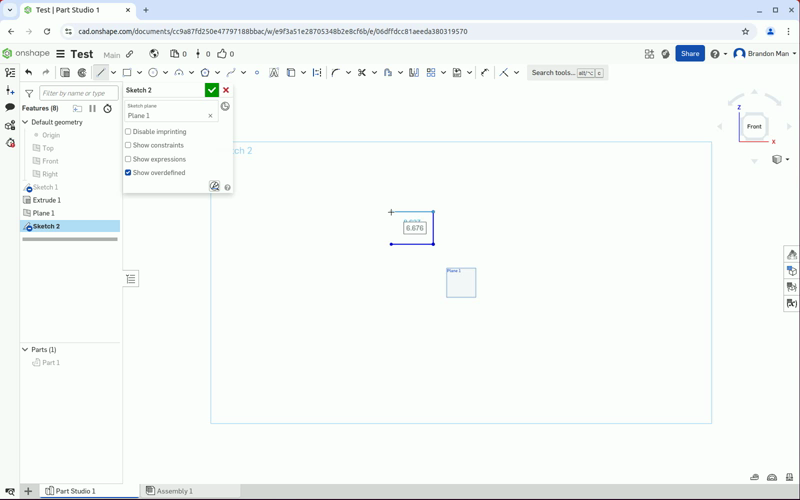
key_up(shift)
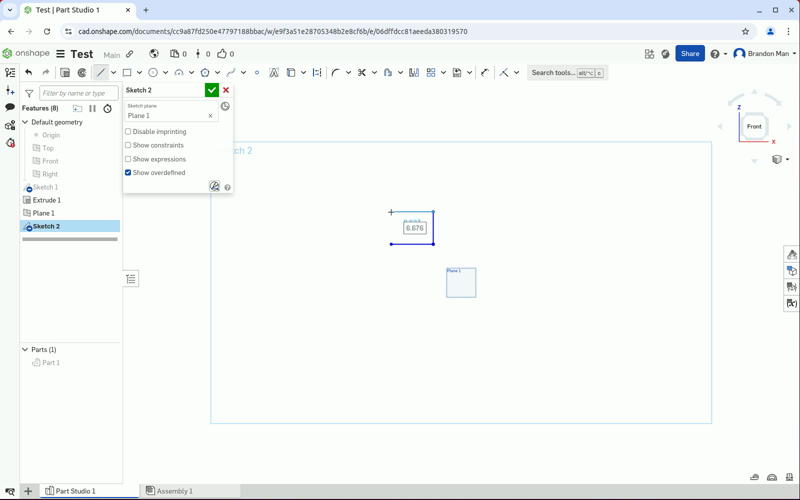
mouse_move(421, 211)
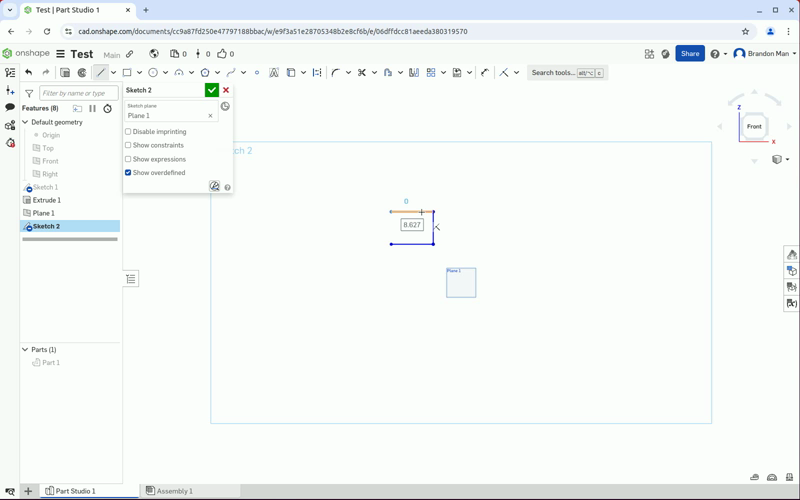
key_down(shift)
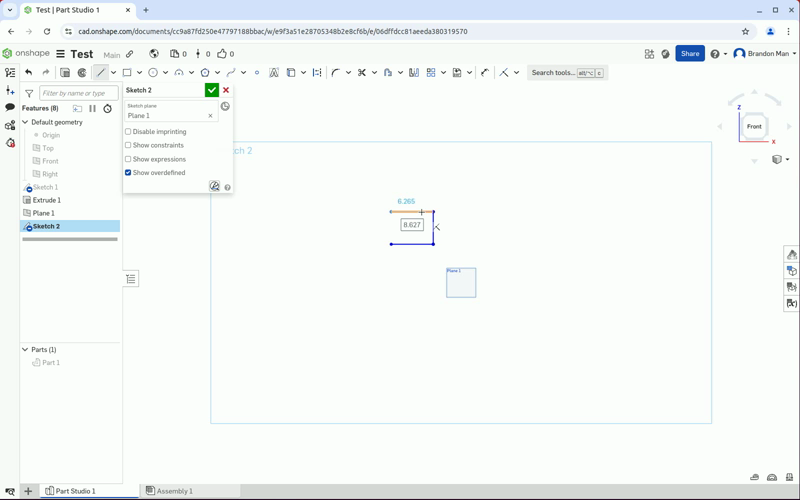
mouse_move(391, 244)
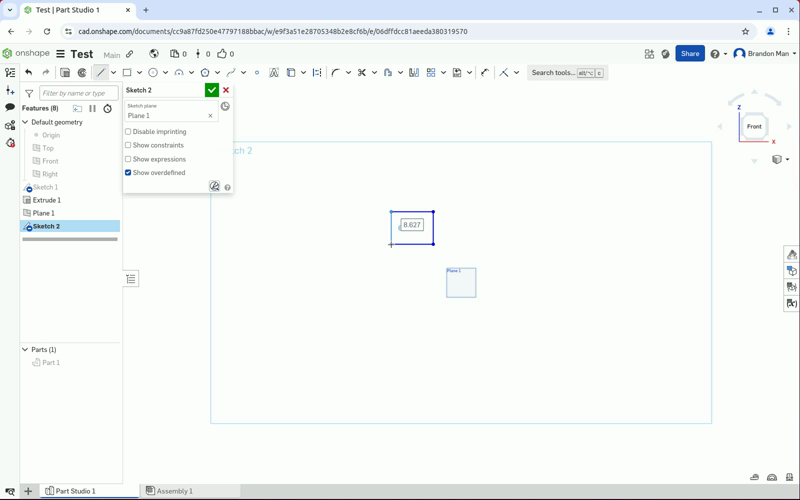
key_up(shift)
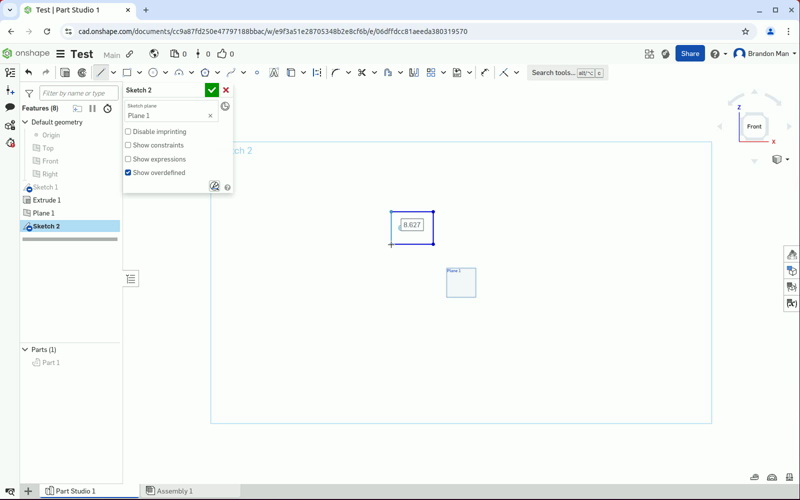
click(391, 244)
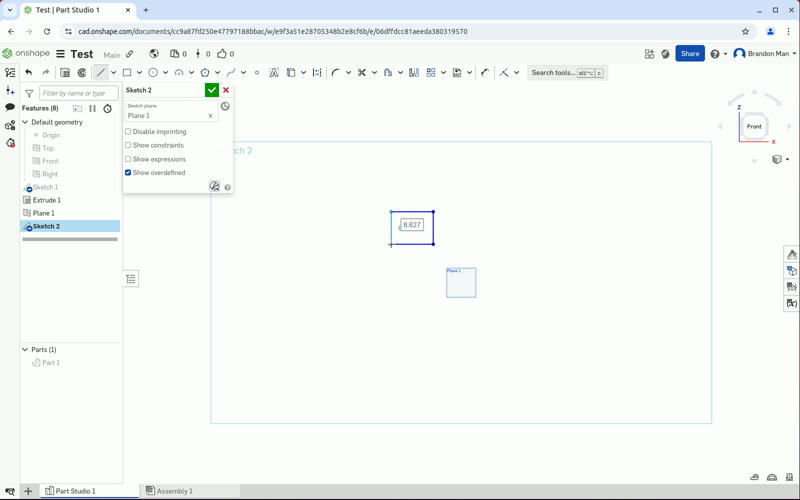
key(esc)
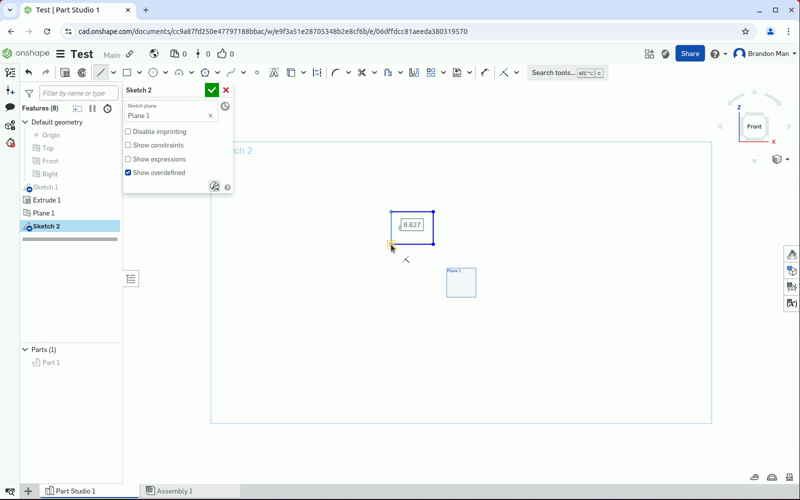
mouse_move(425, 230)
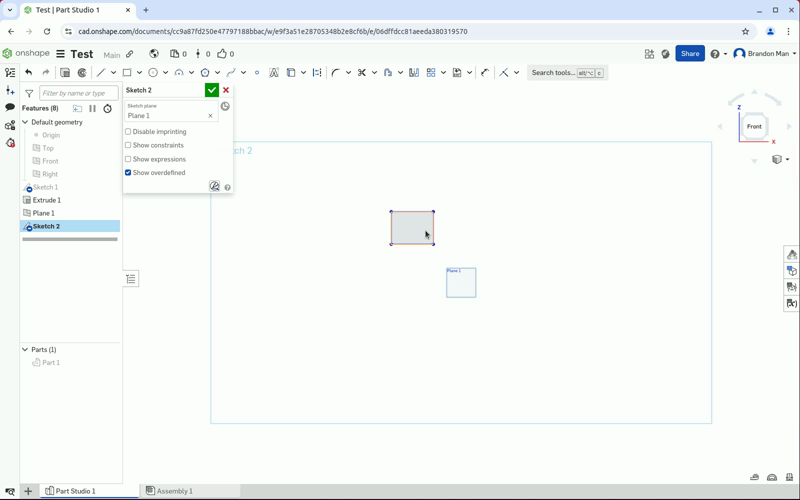
scroll(6)
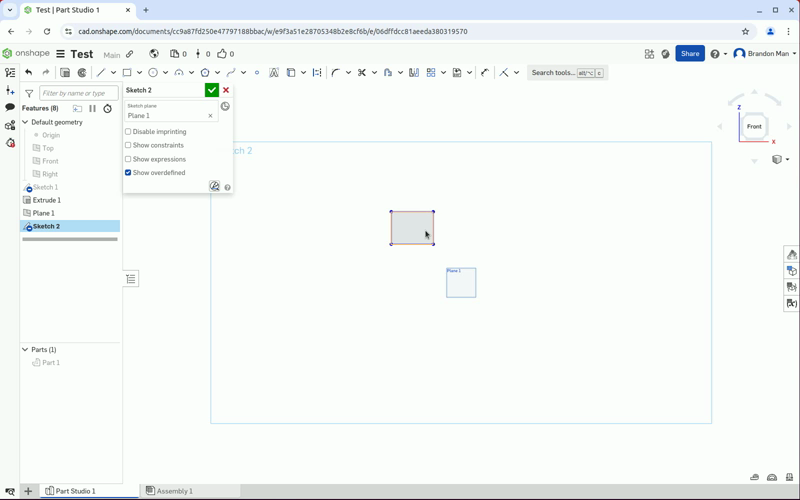
scroll(6)
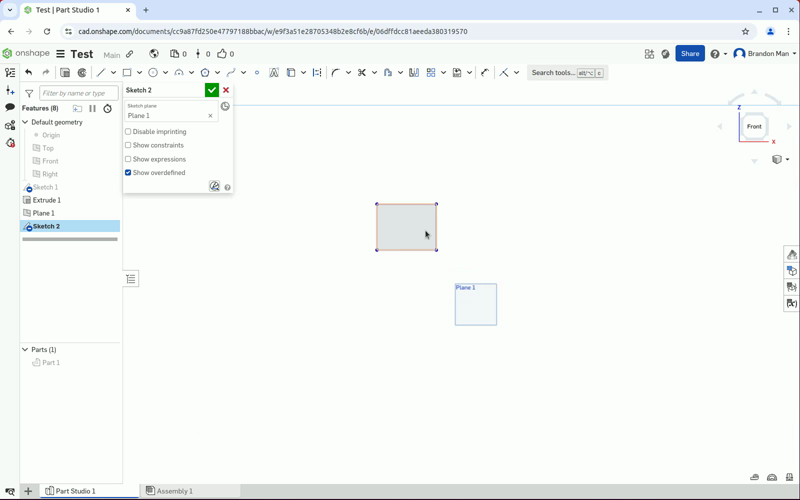
scroll(6)
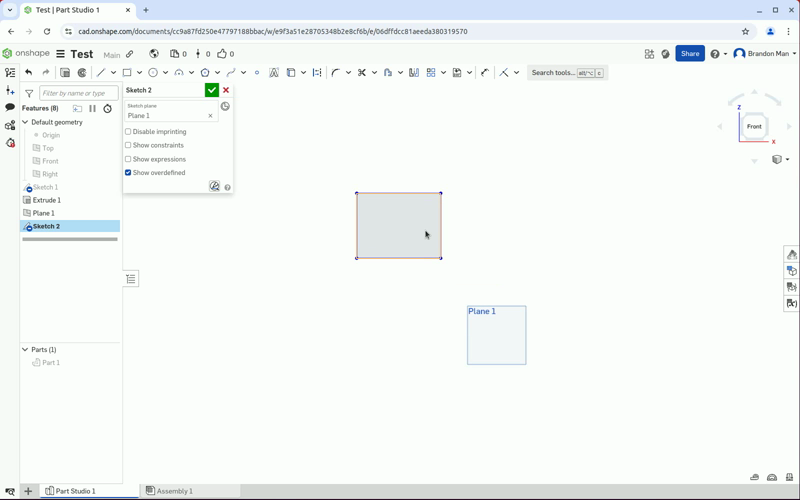
scroll(6)
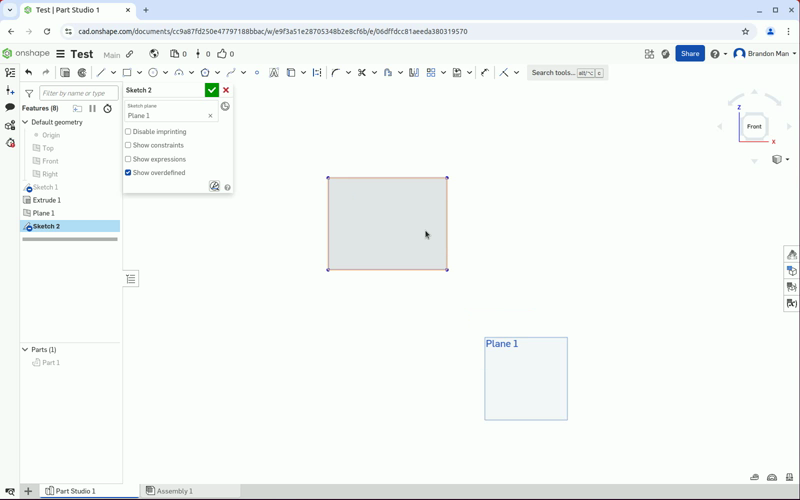
scroll(6)
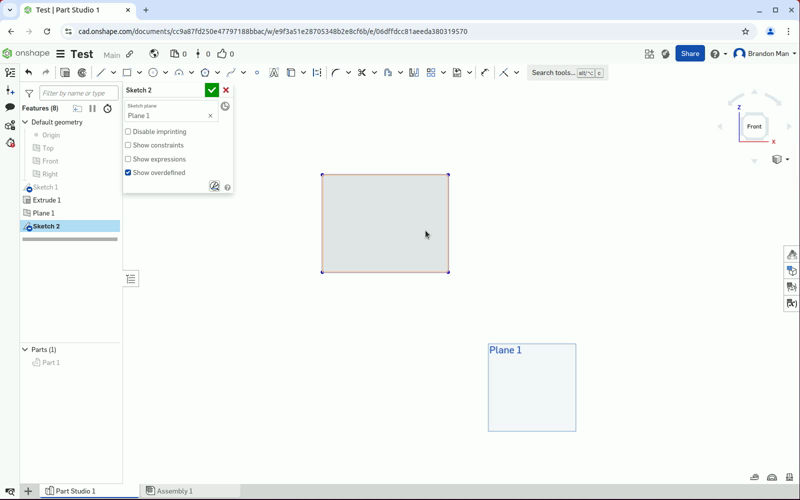
scroll(6)
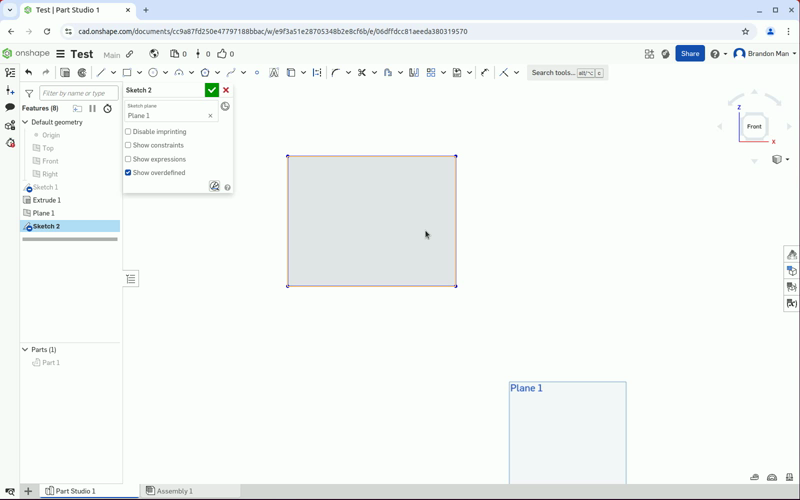
scroll(6)
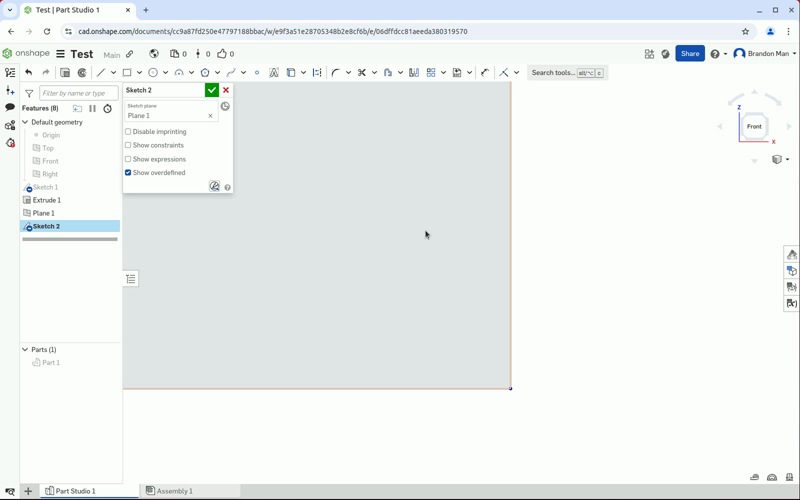
click(425, 230)
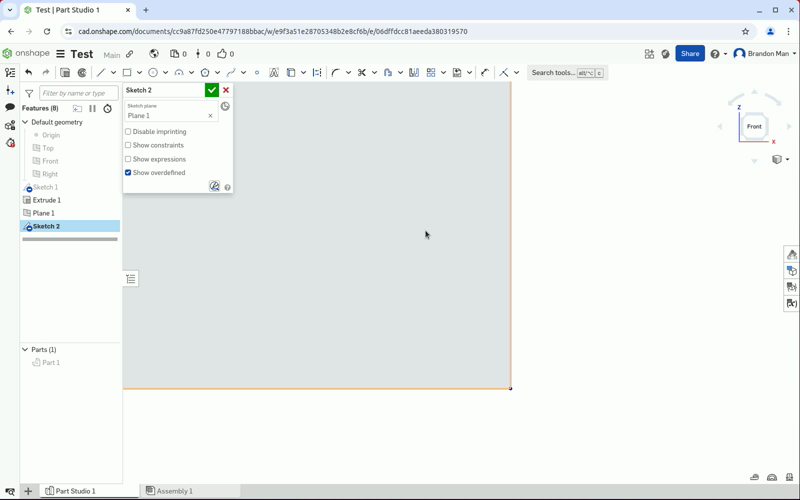
scroll(-6)
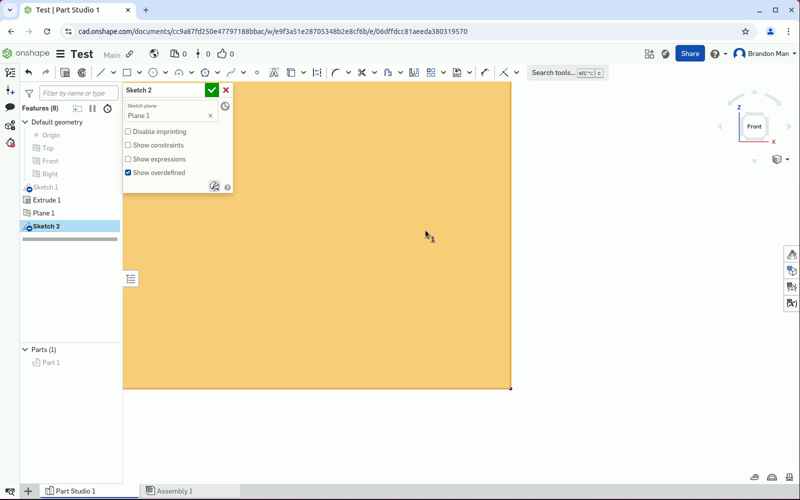
scroll(-6)
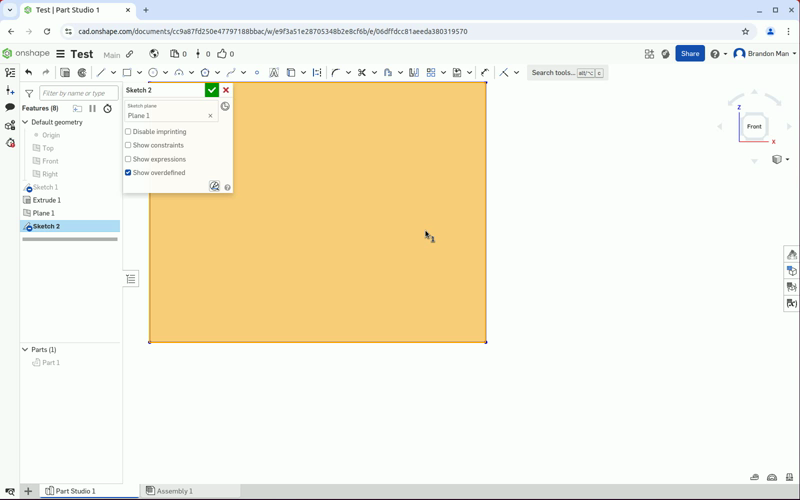
scroll(-6)
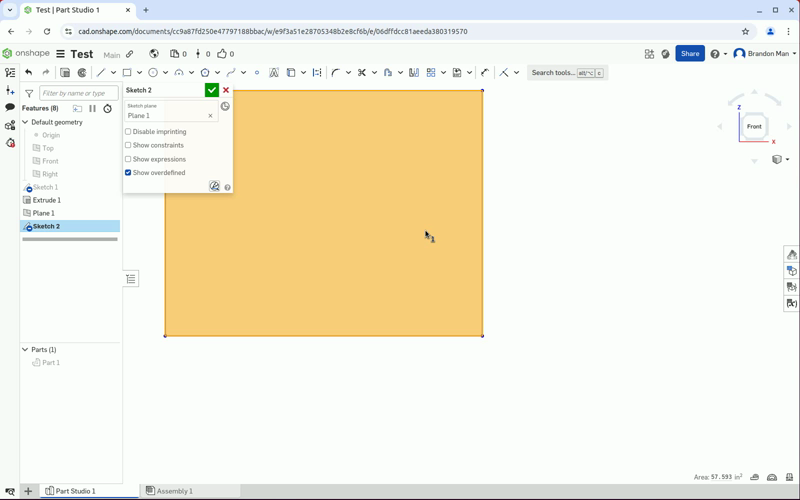
scroll(-6)
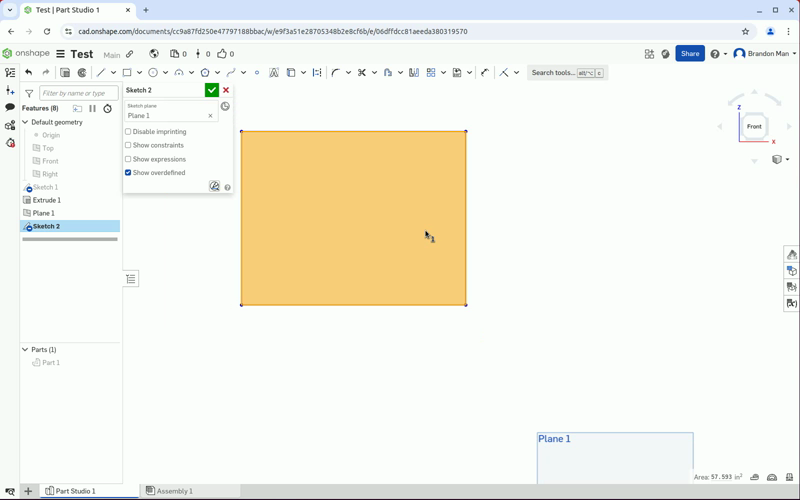
scroll(-6)
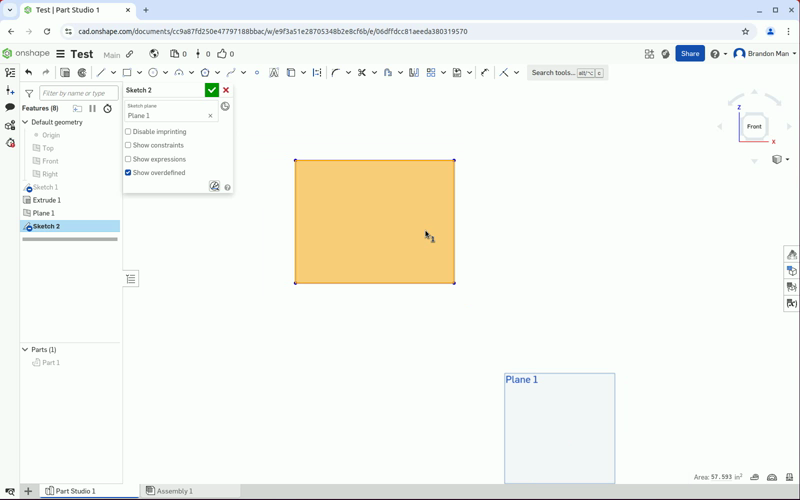
scroll(-6)
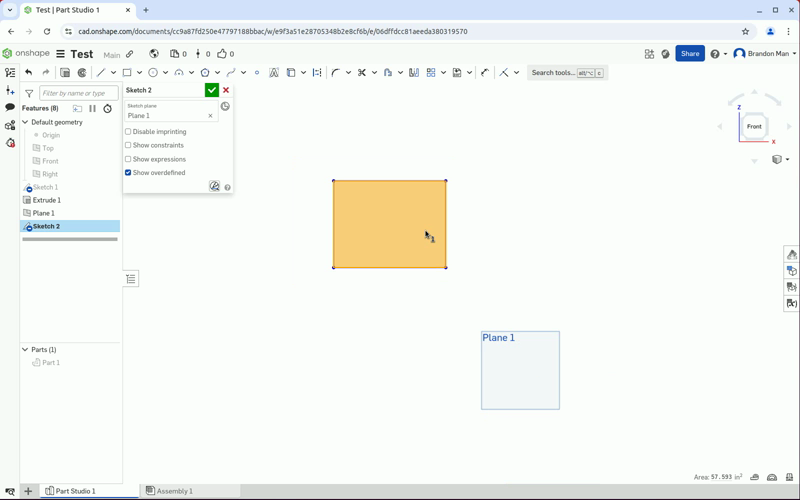
scroll(-6)
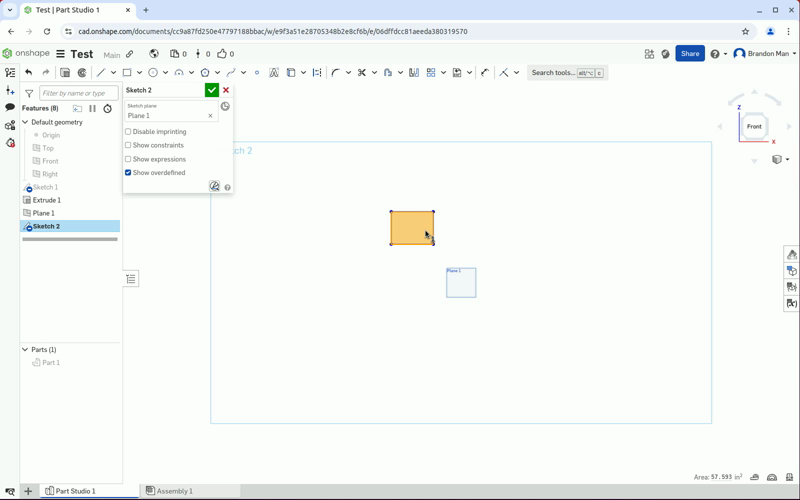
mouse_move(73, 352)
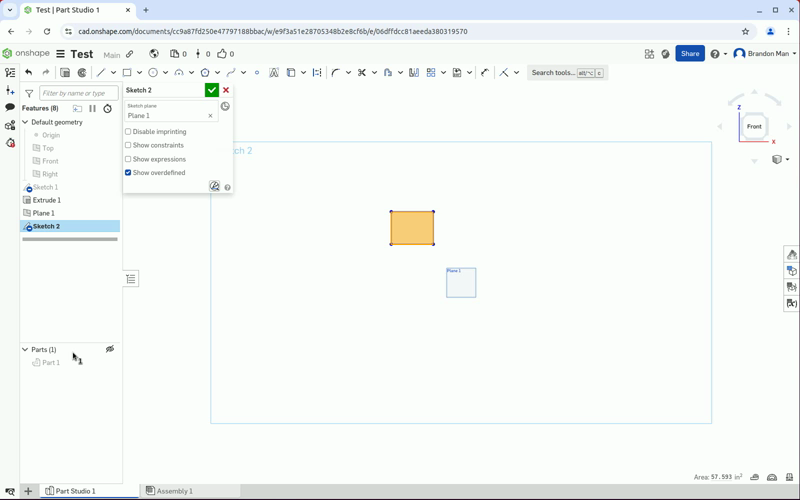
key(shift+y)
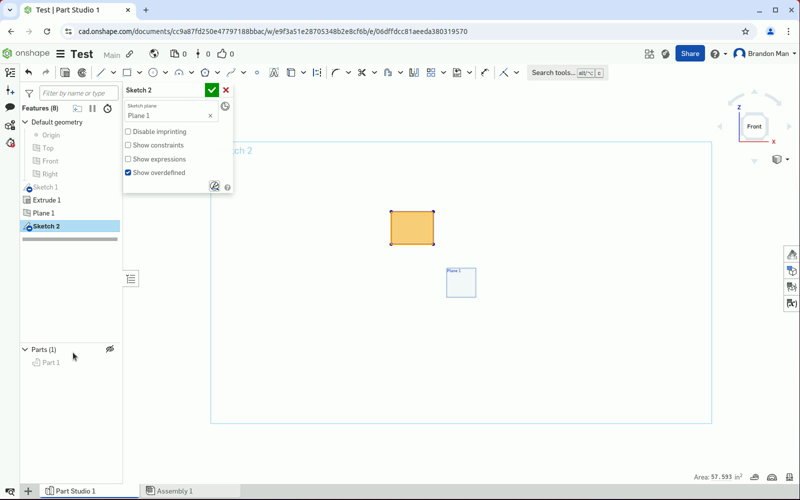
key(shift+e)
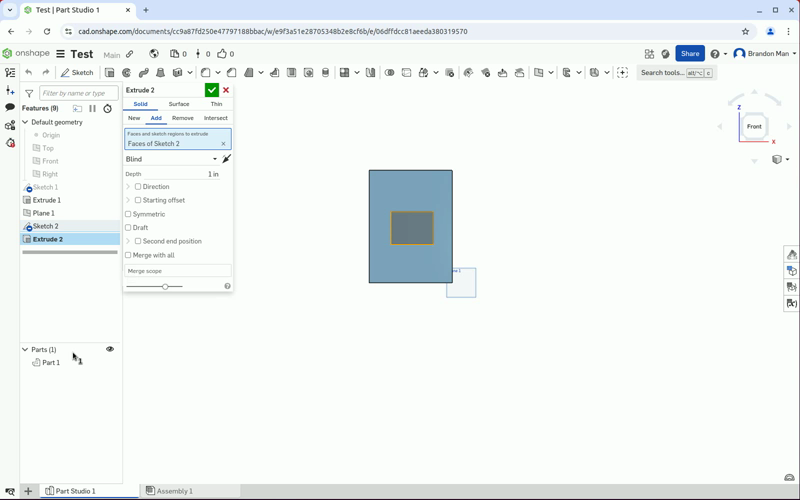
mouse_move(143, 106)
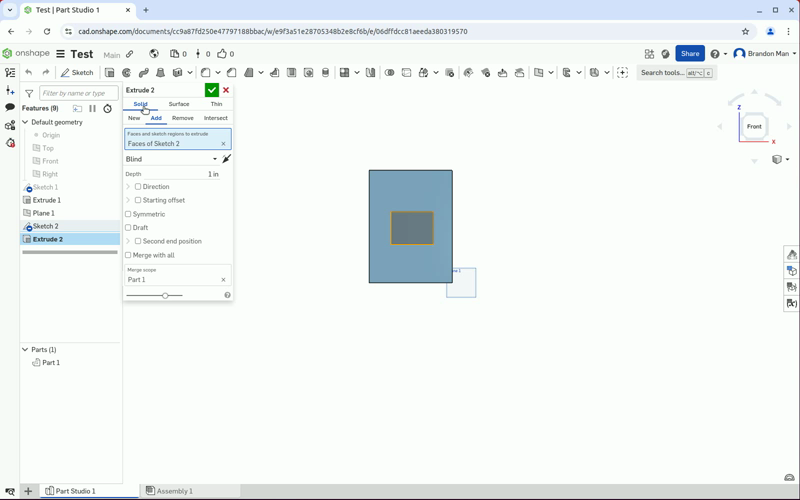
click(143, 106)
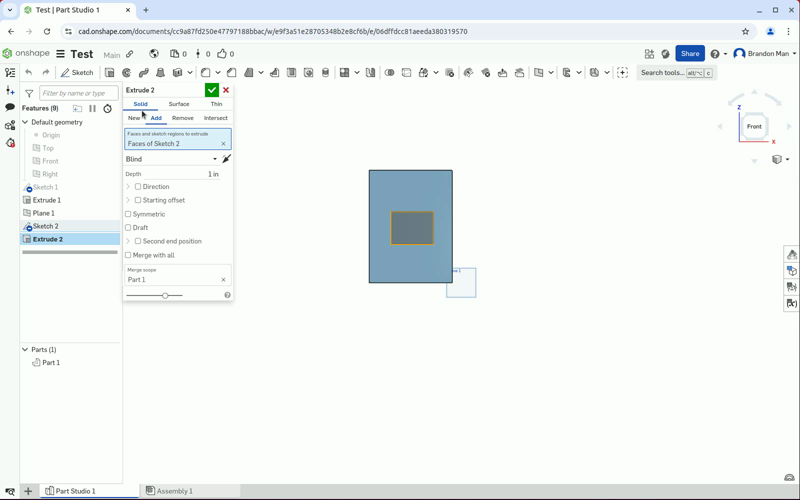
mouse_move(137, 120)
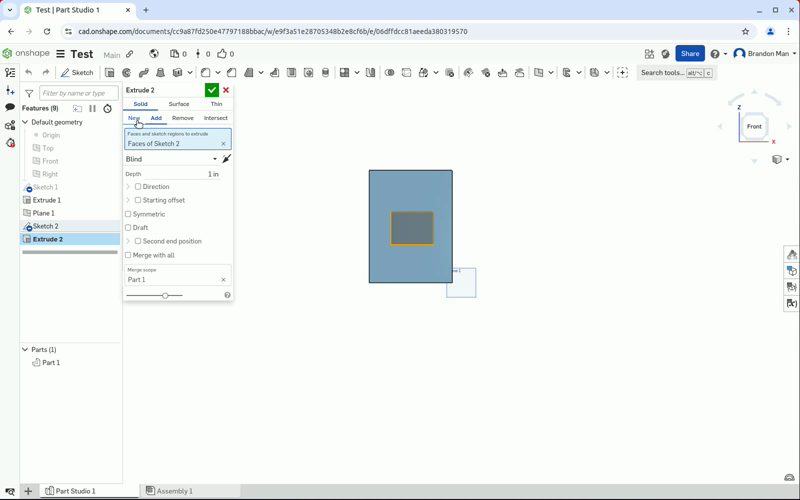
click(137, 120)
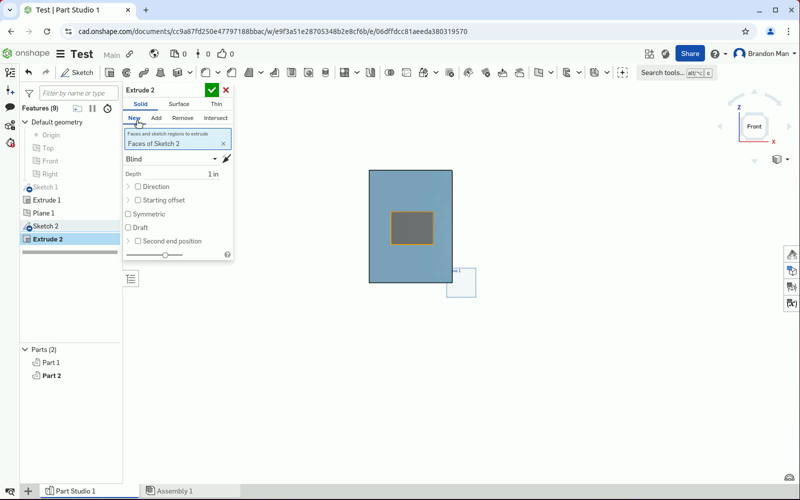
key(tab, 4)
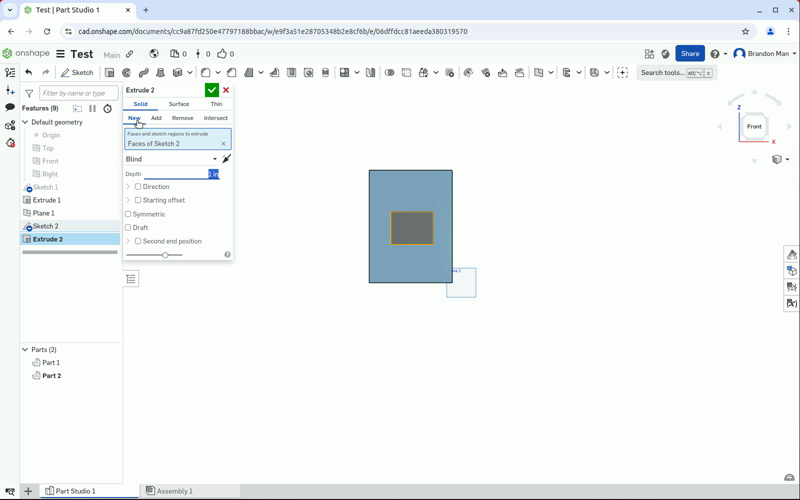
text(11.554)
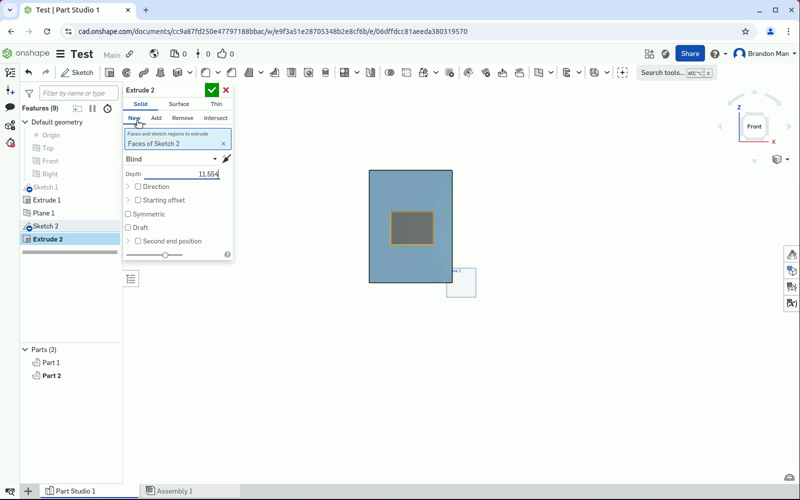
key(enter)
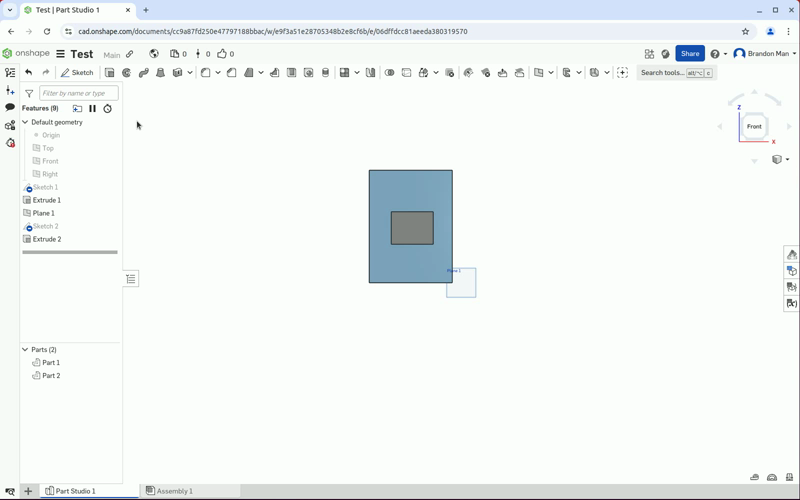
key(shift+h)
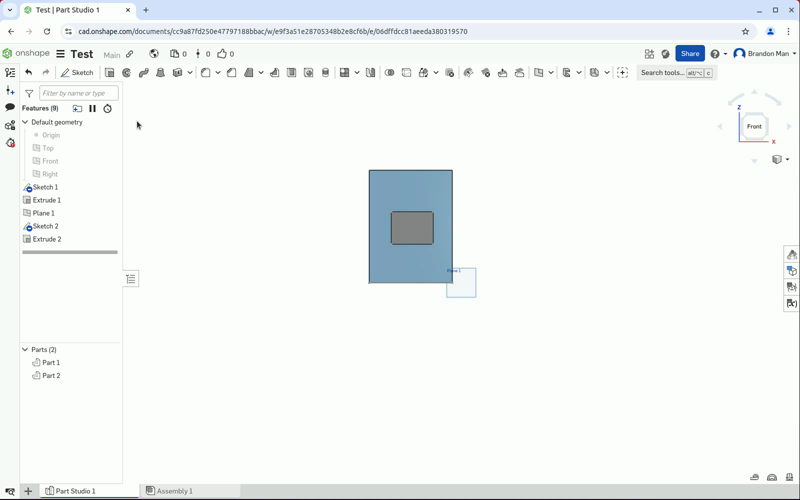
key(shift+h)
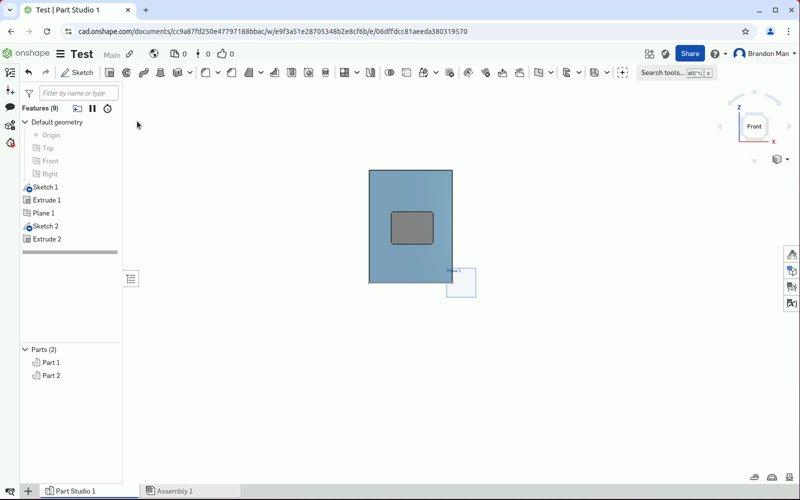
key(shift+7)
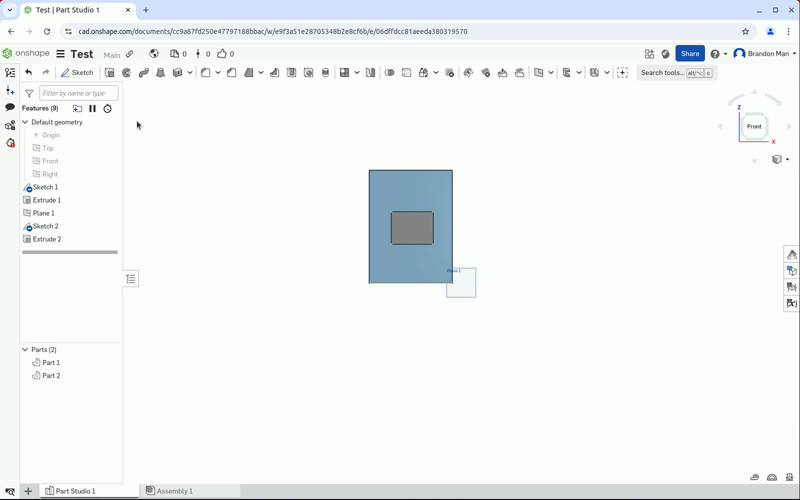
key(left, 2)
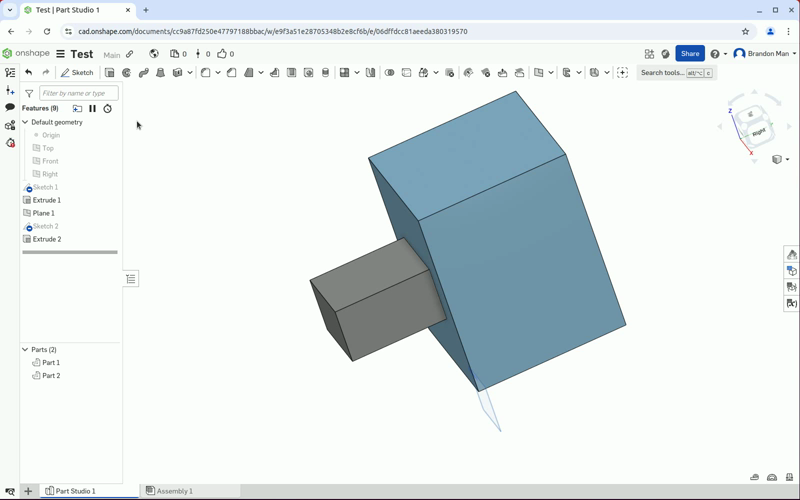
key(down, 2)
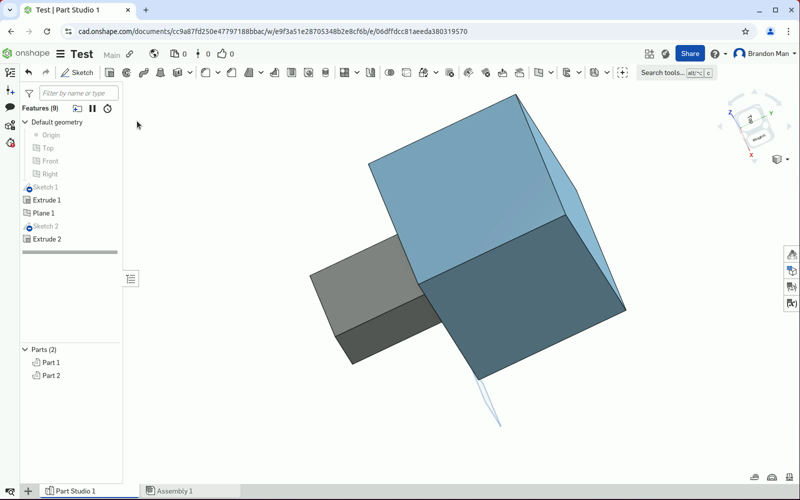
key(up, 2)
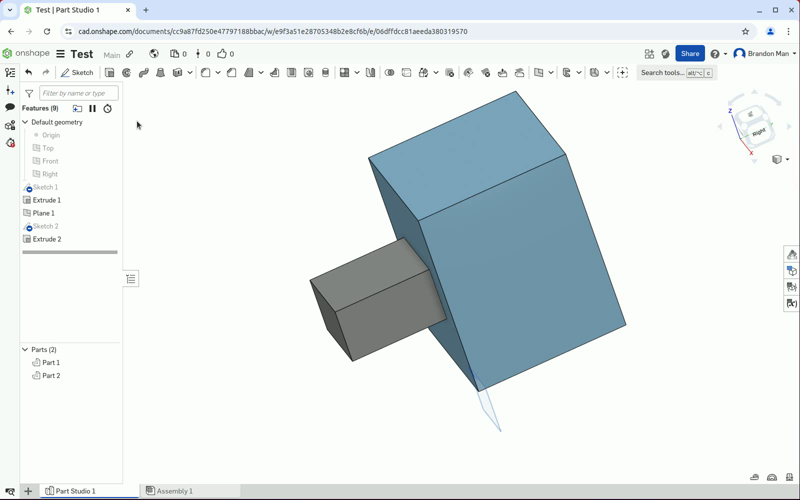
key(right, 2)
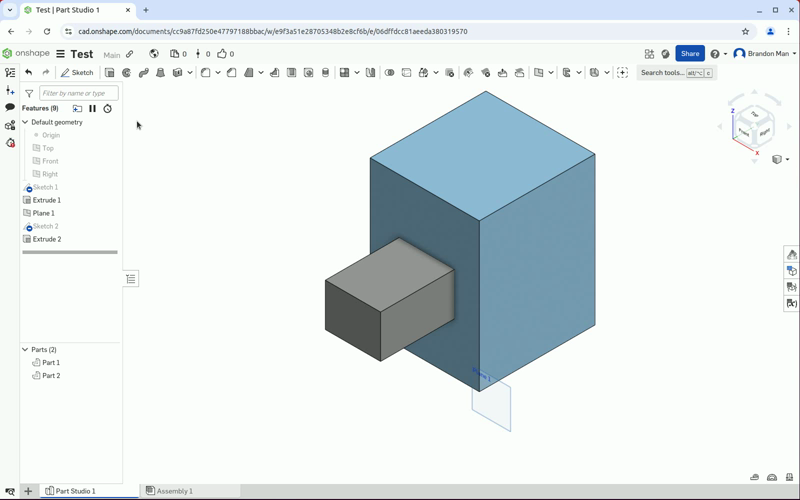
mouse_move(73, 189)
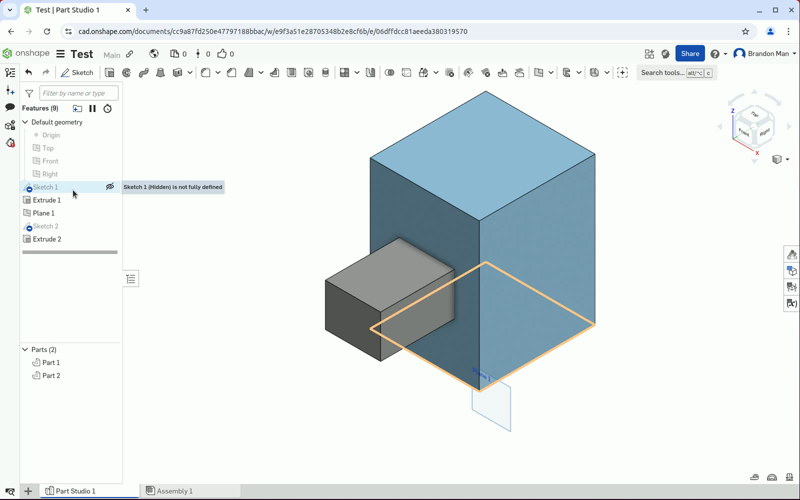
click(73, 189)